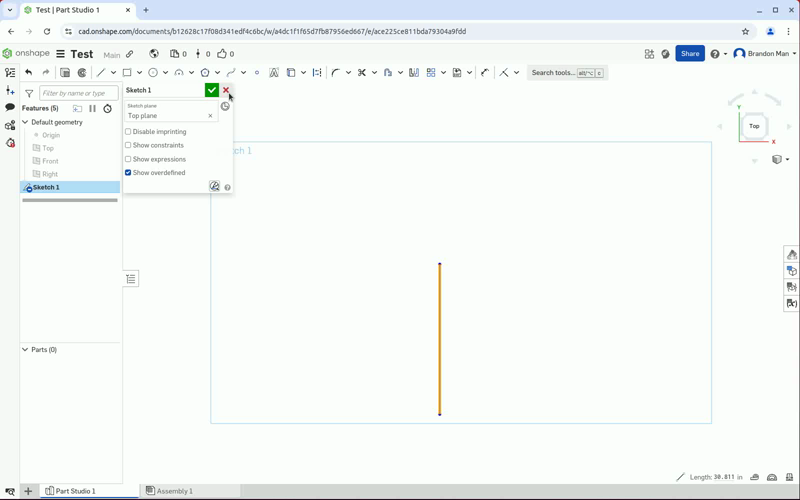
key(shift+h)
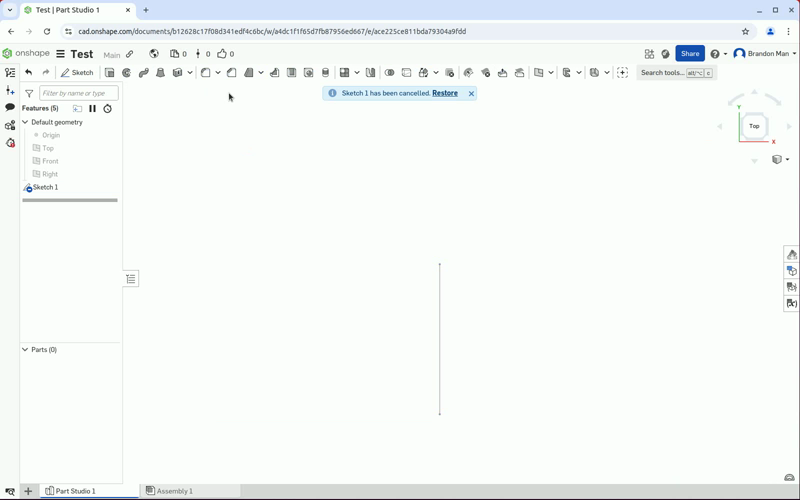
key(shift+s)
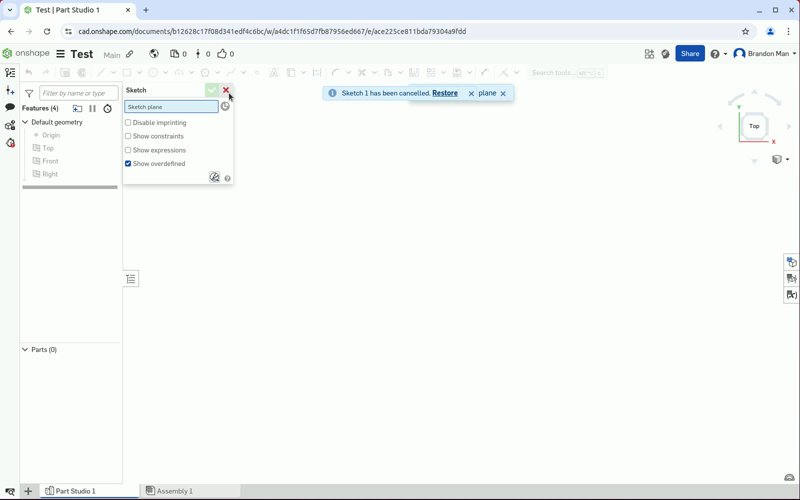
mouse_move(73, 150)
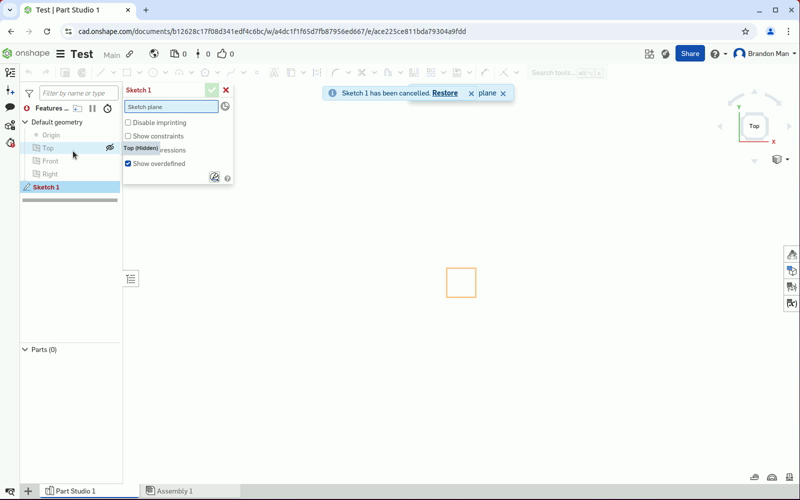
click(73, 150)
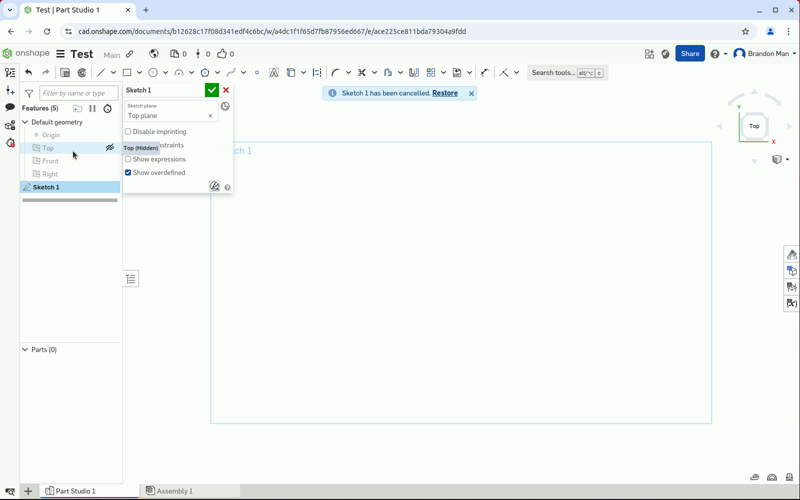
mouse_move(73, 352)
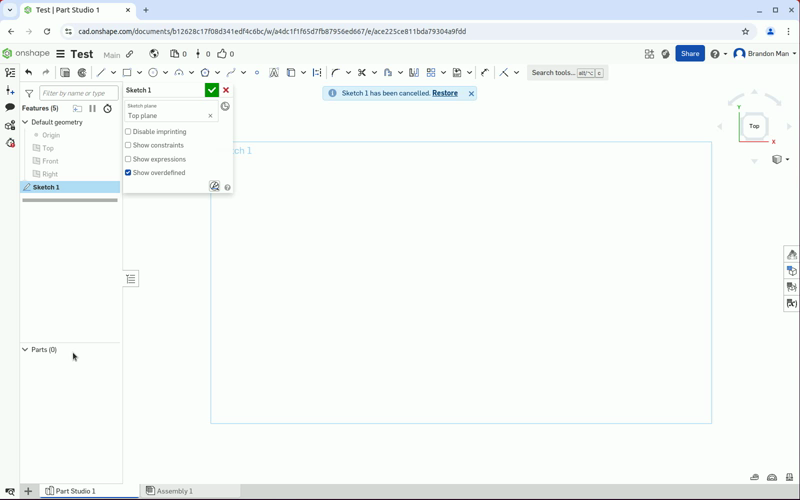
key(y)
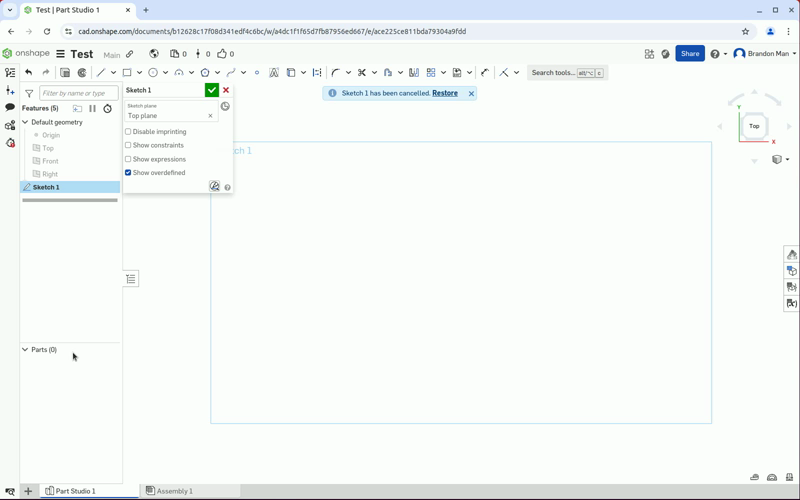
key(l)
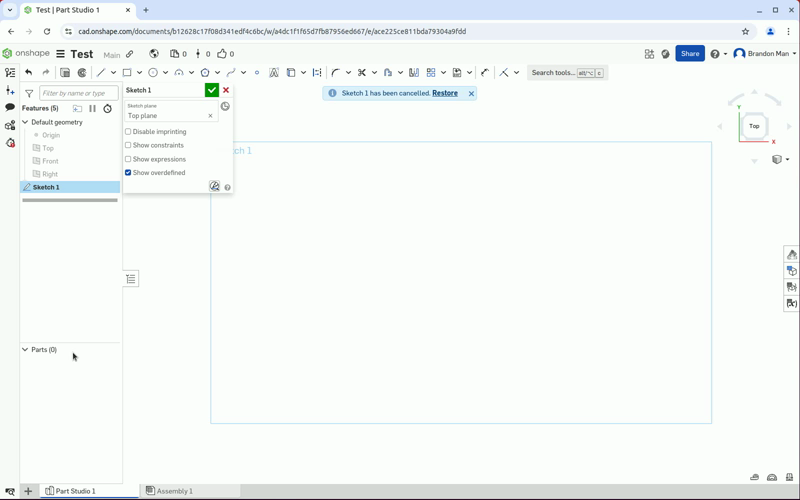
key_down(shift)
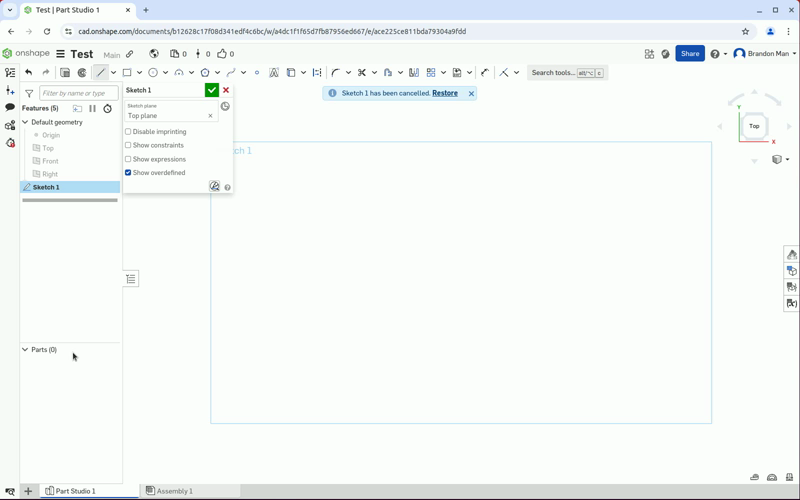
mouse_move(409, 309)
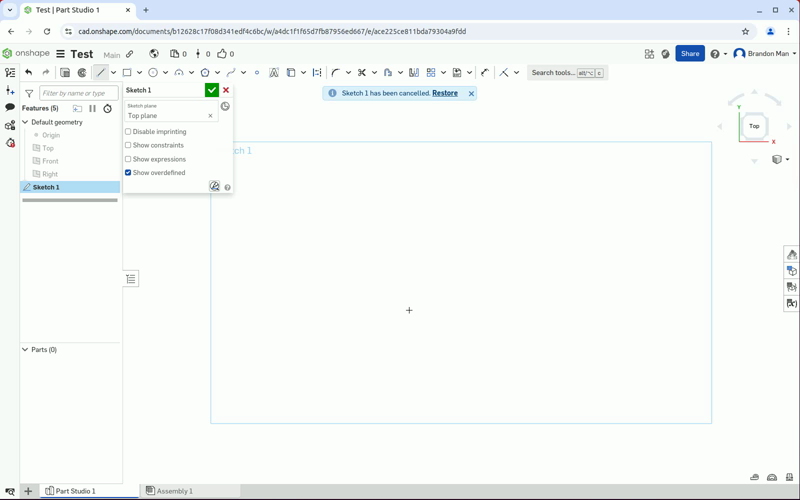
click(409, 309)
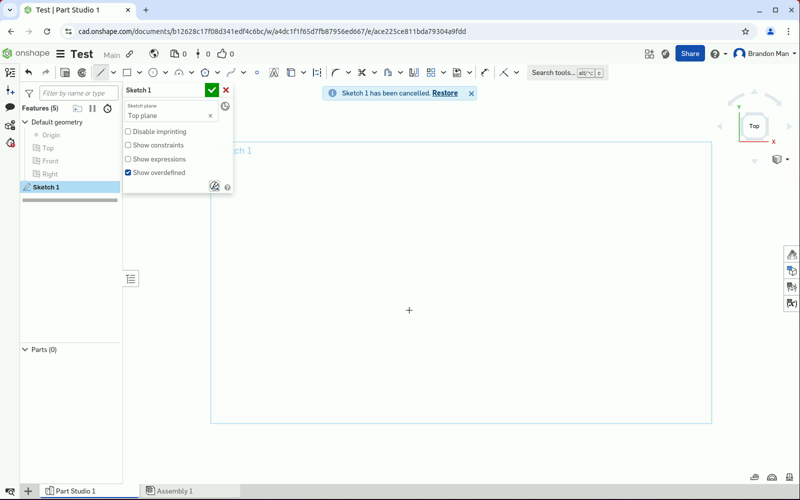
key_up(shift)
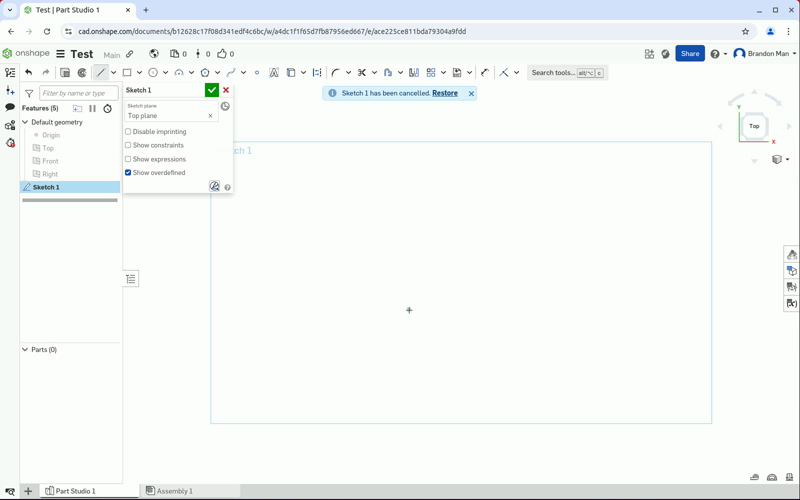
key_down(shift)
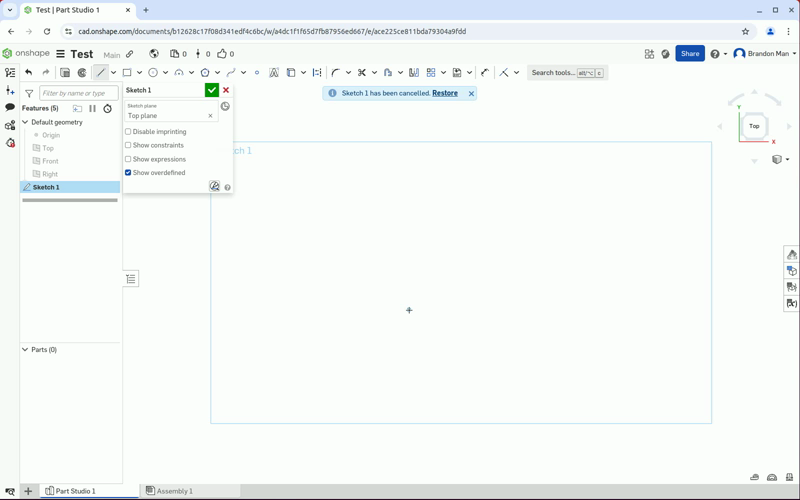
mouse_move(521, 309)
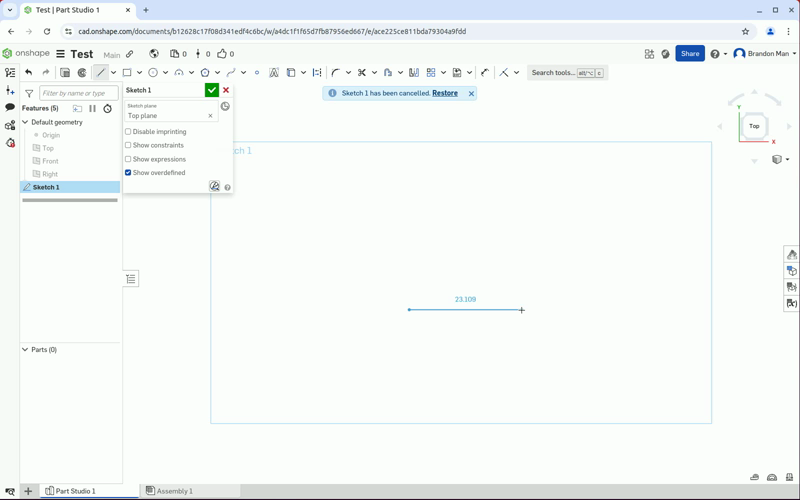
click(521, 309)
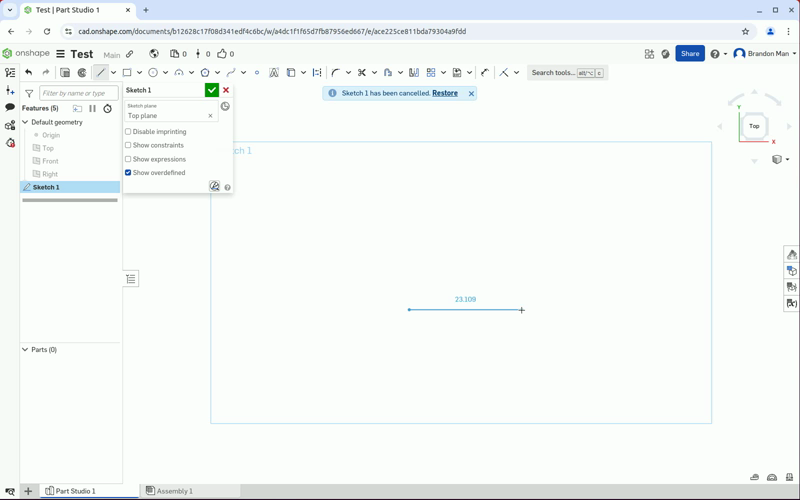
key_up(shift)
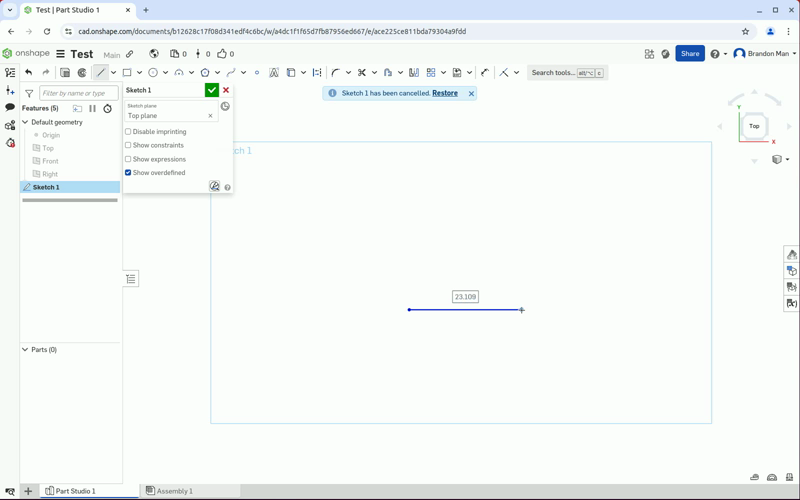
key_down(shift)
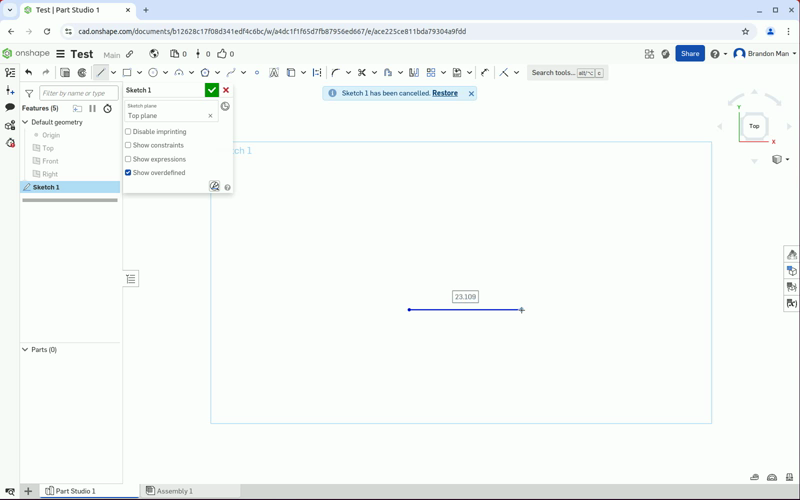
mouse_move(521, 197)
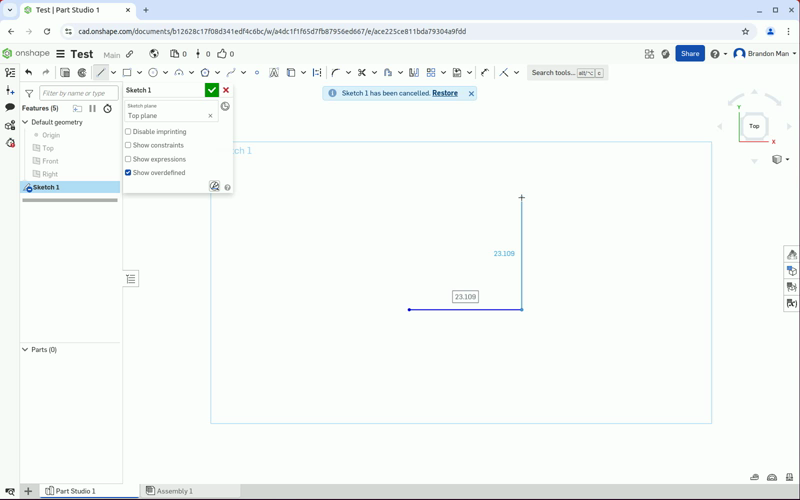
click(521, 197)
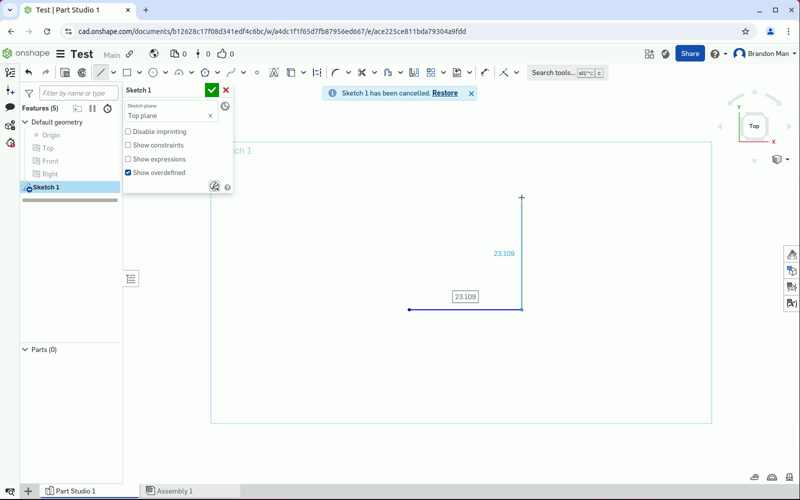
key_up(shift)
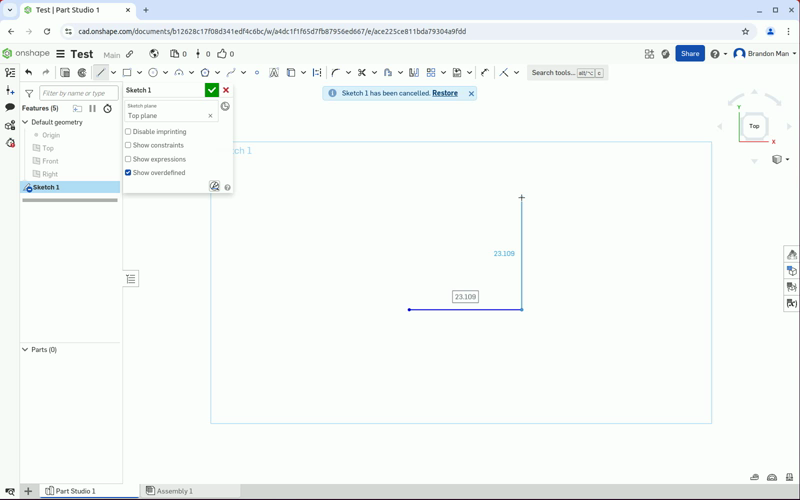
key_down(shift)
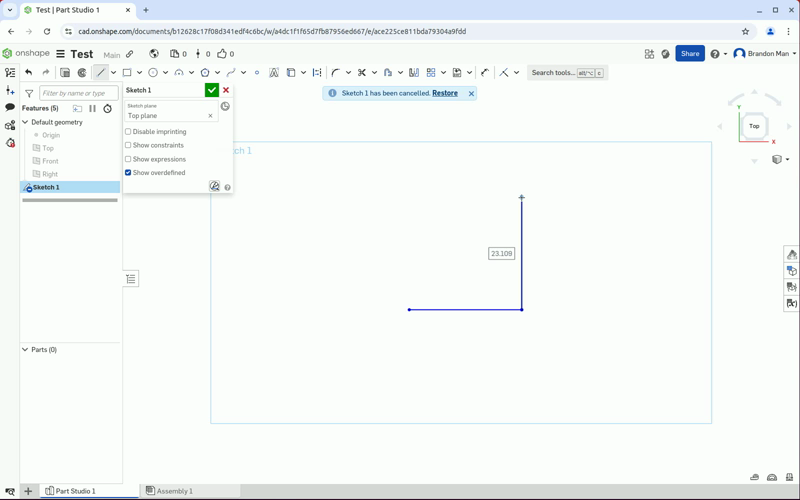
mouse_move(409, 197)
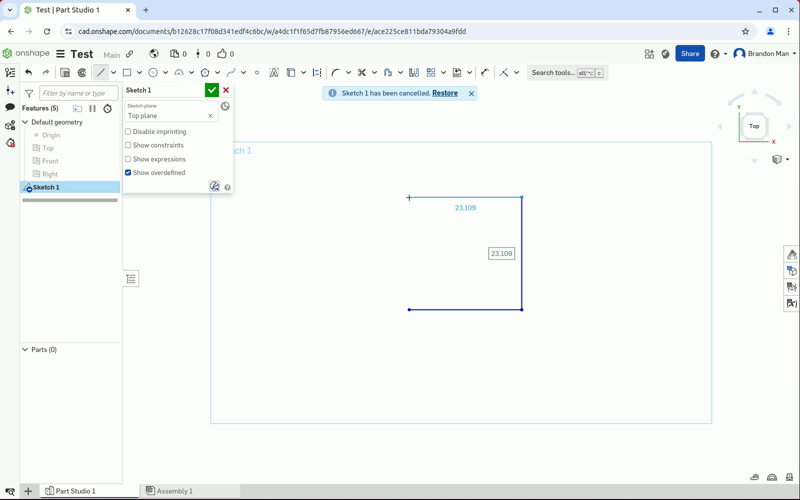
click(409, 197)
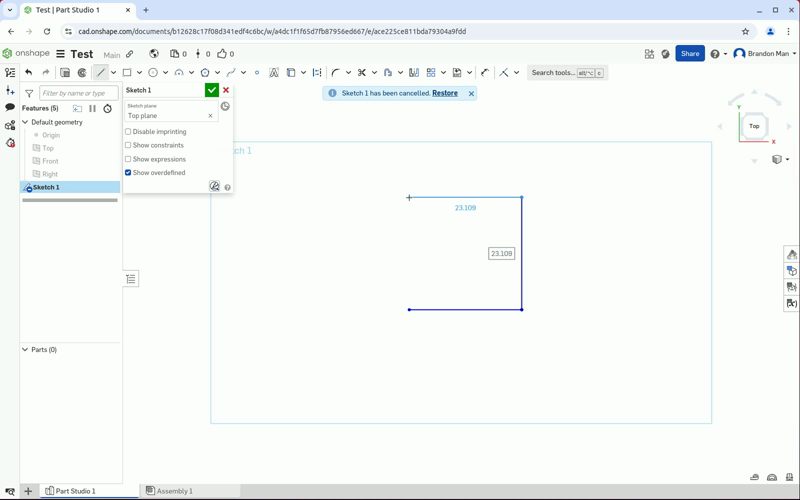
key_up(shift)
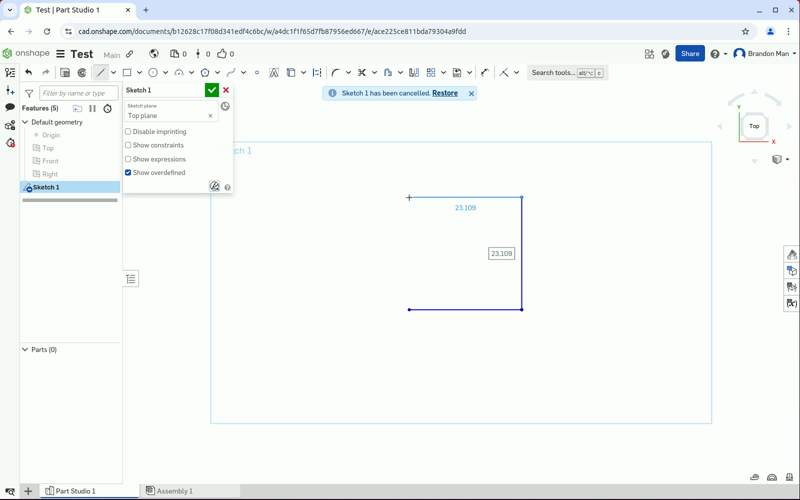
key_down(shift)
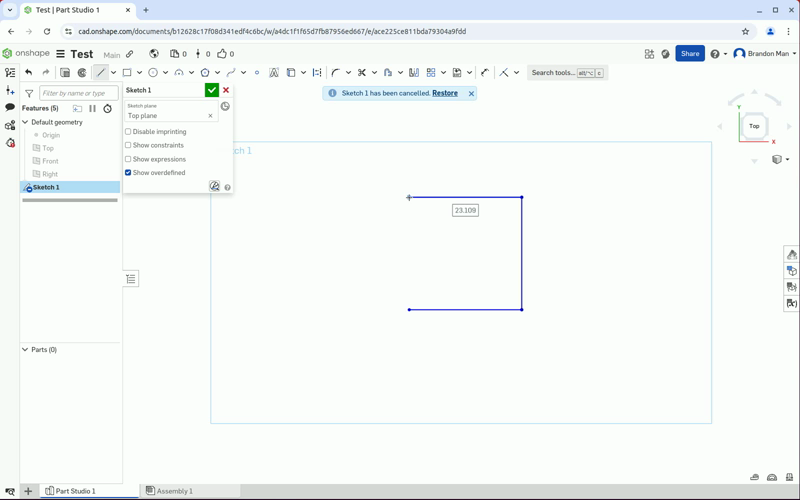
mouse_move(409, 309)
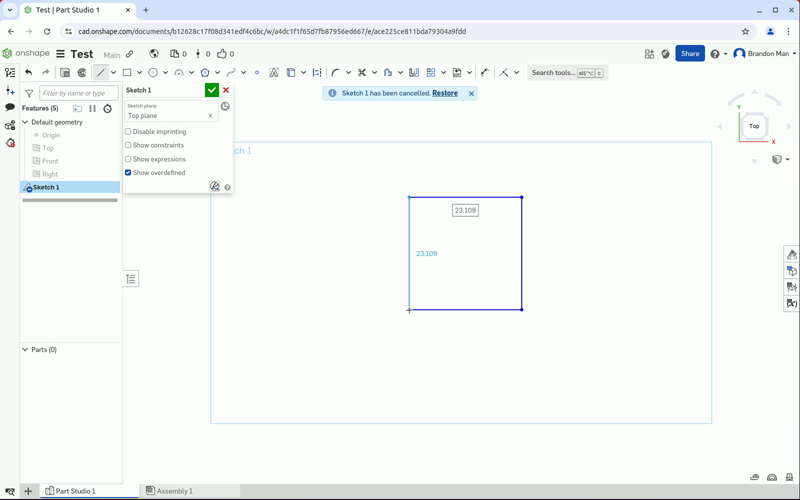
key_up(shift)
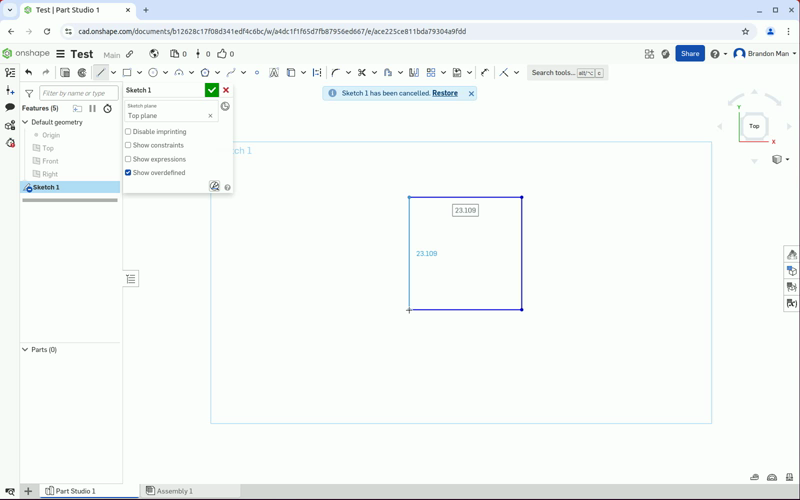
click(409, 309)
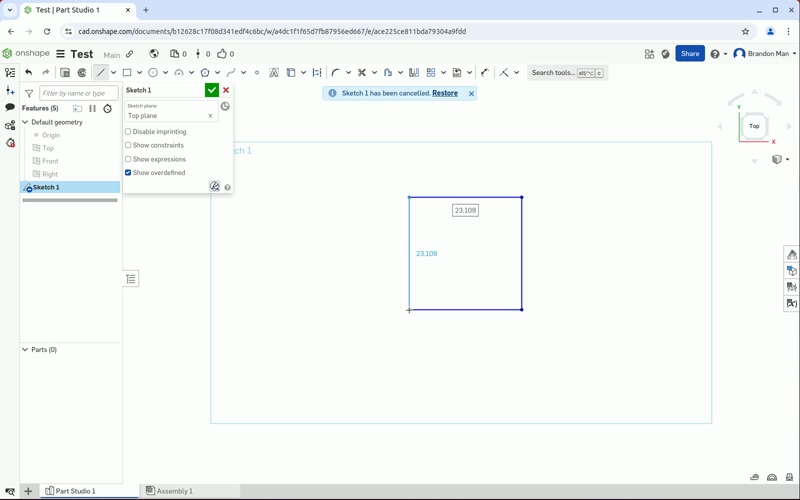
key(esc)
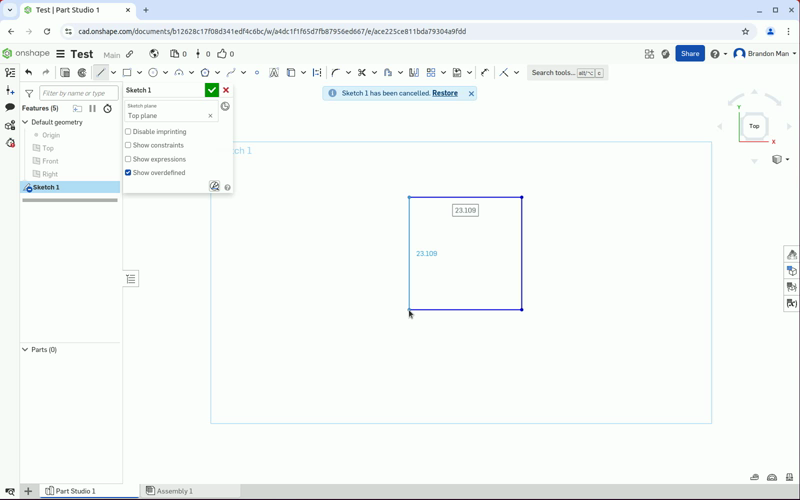
mouse_move(476, 262)
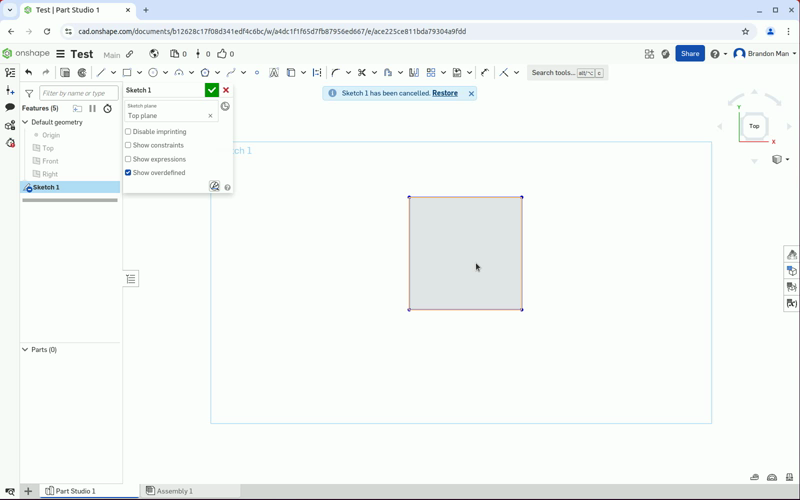
click(476, 262)
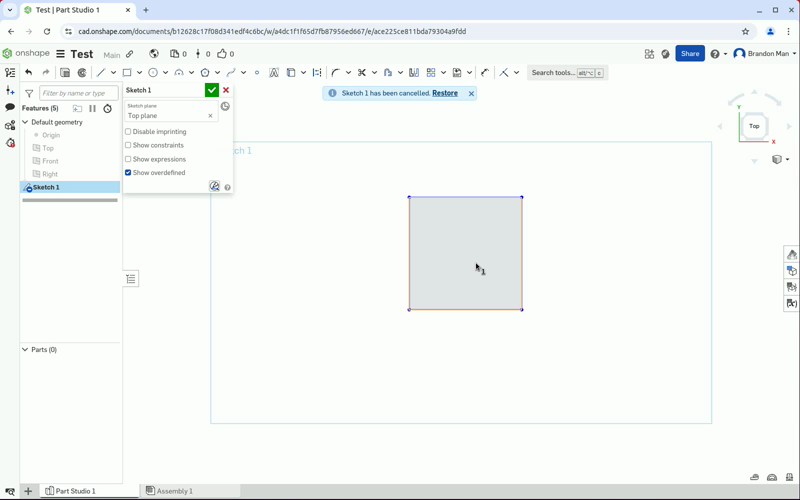
mouse_move(73, 352)
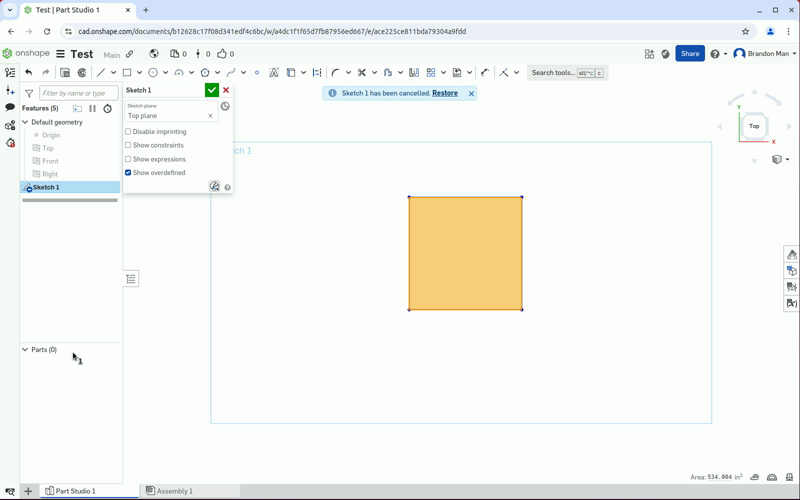
key(shift+y)
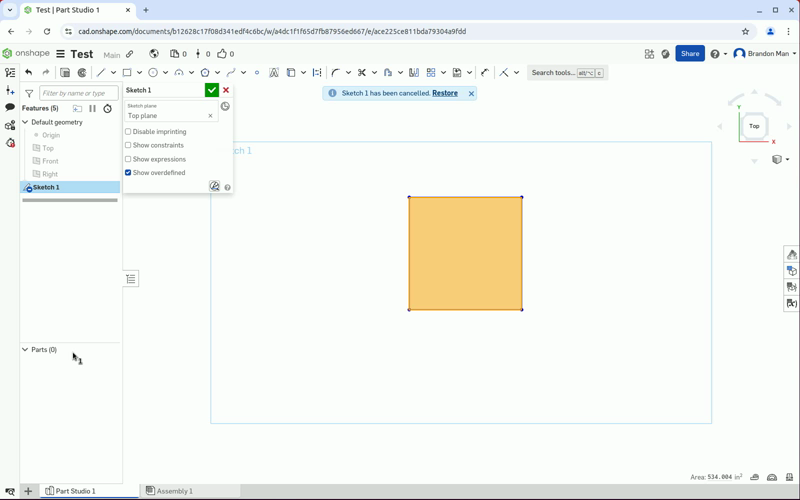
key(shift+e)
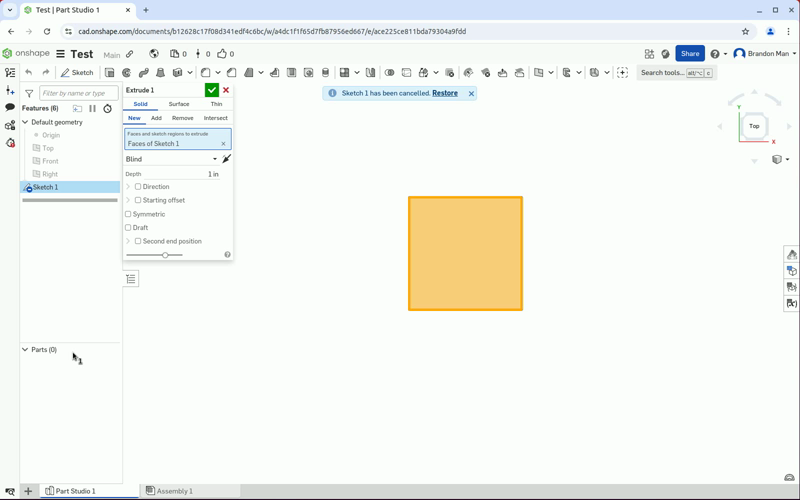
mouse_move(143, 106)
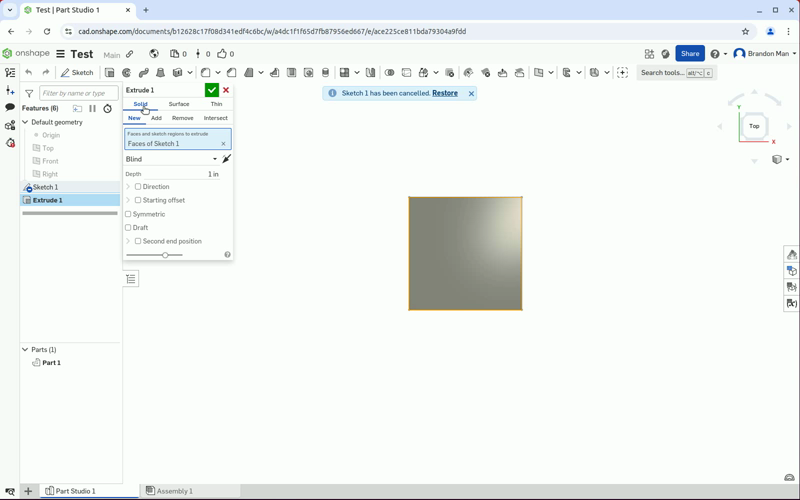
click(143, 106)
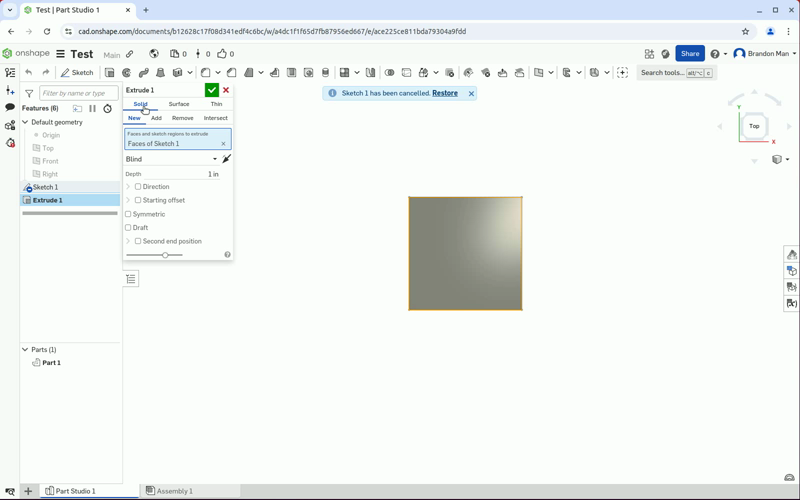
mouse_move(137, 120)
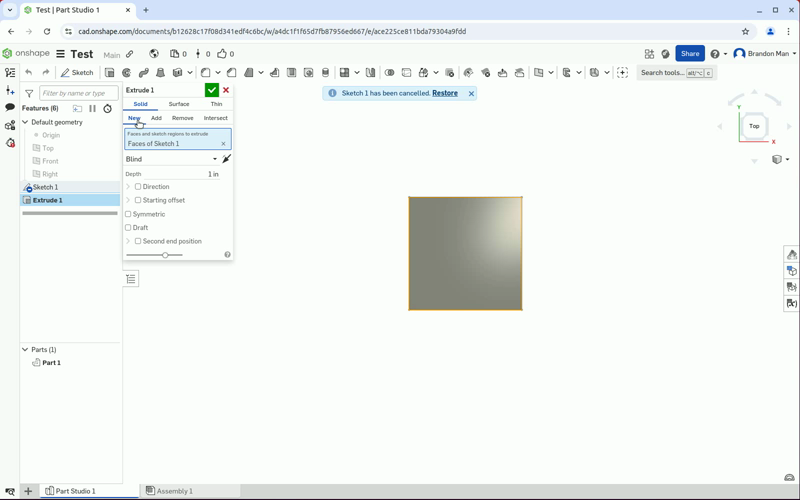
click(137, 120)
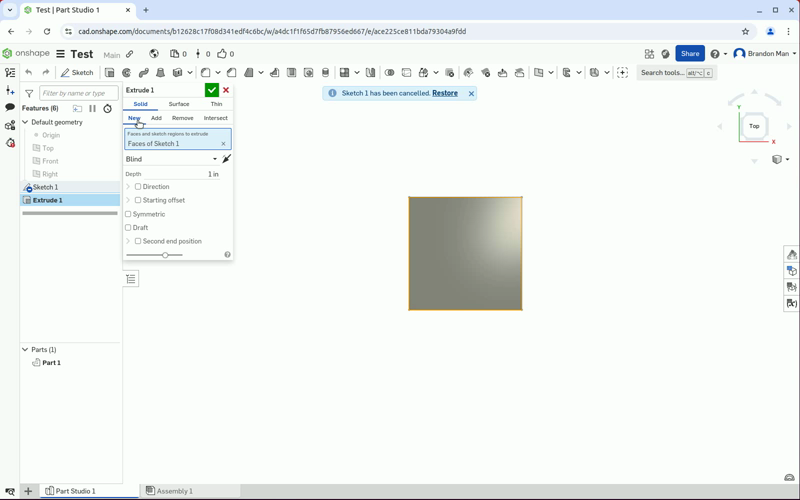
key(tab, 4)
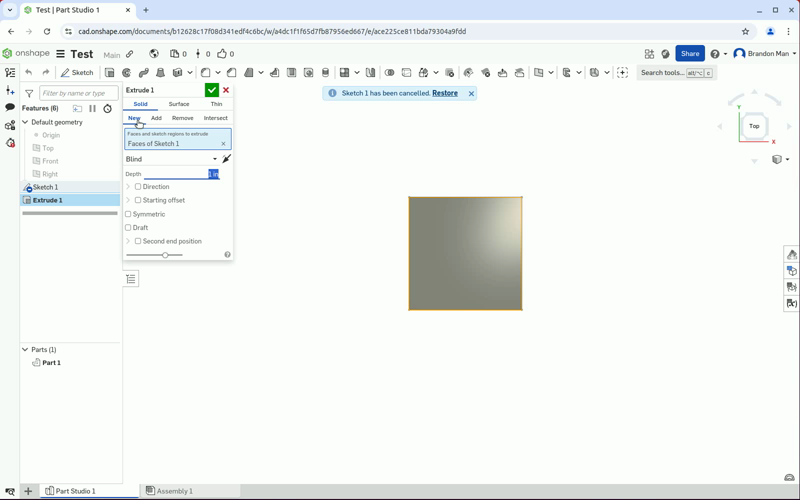
text(23.108)
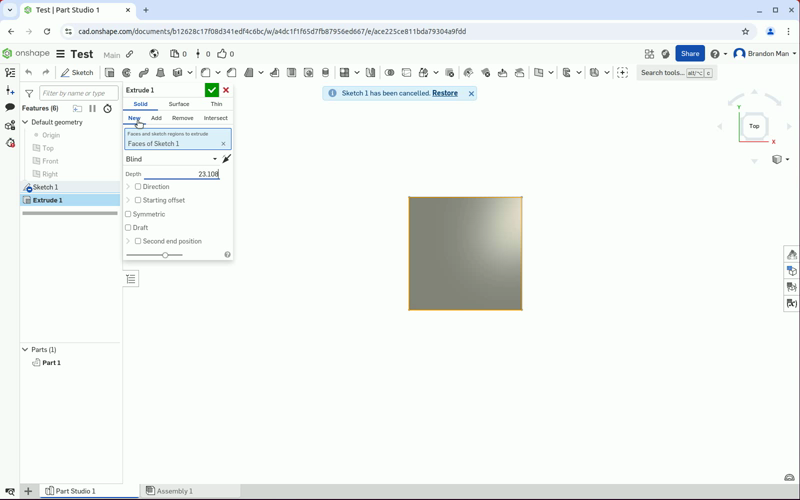
key(enter)
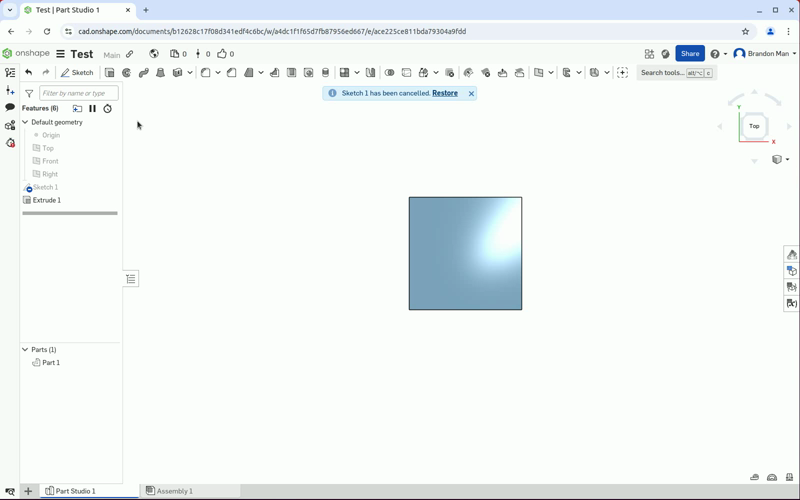
key(shift+h)
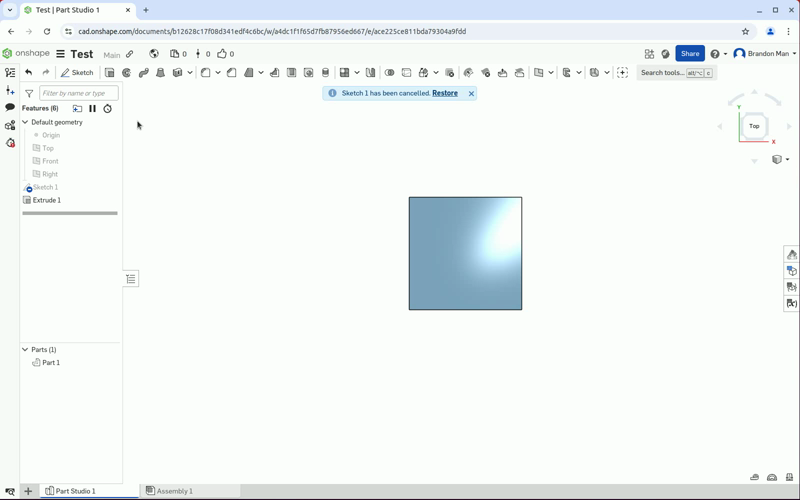
key(shift+h)
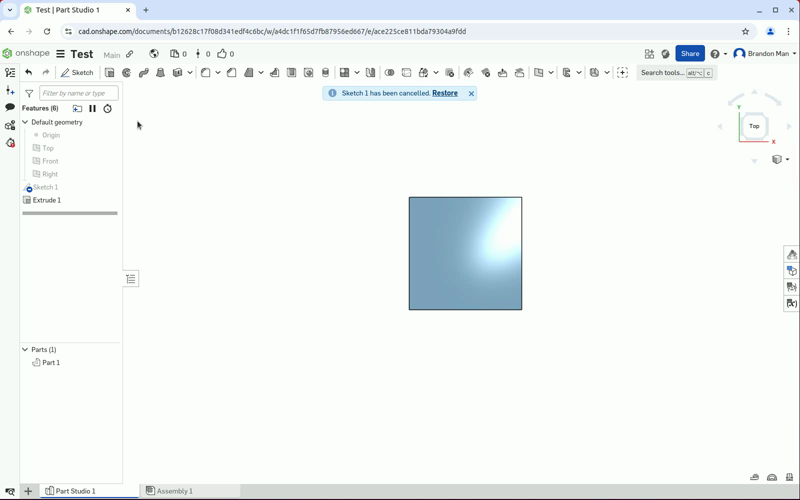
mouse_move(73, 189)
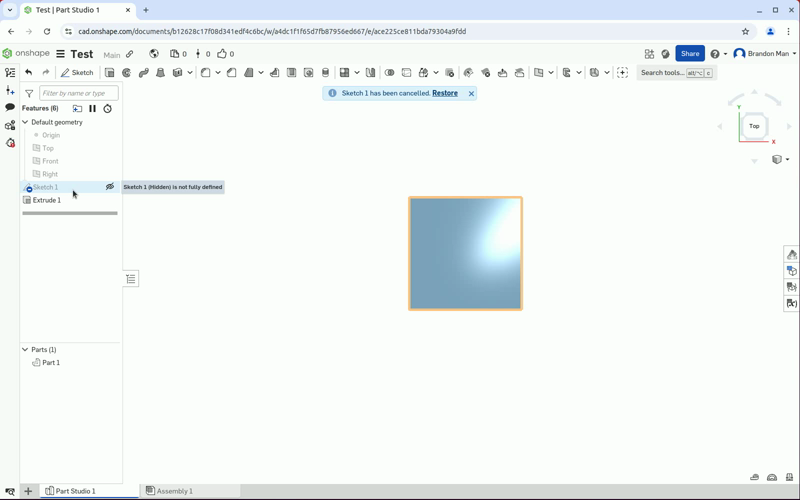
click(73, 189)
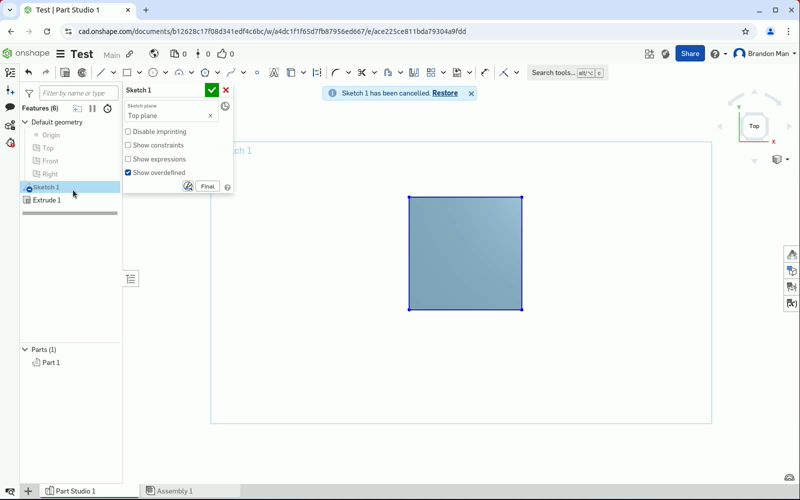
mouse_move(229, 92)
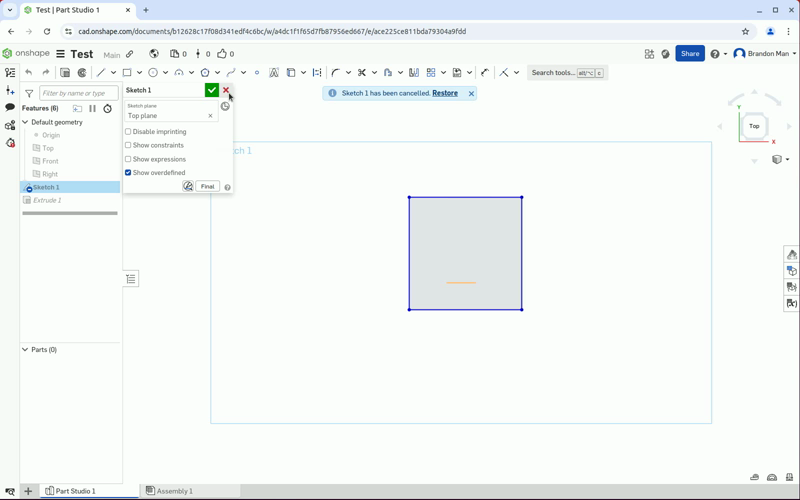
click(229, 92)
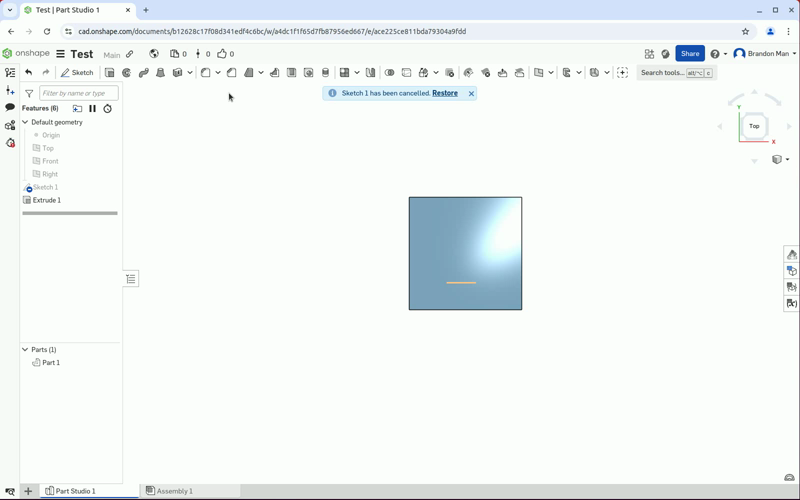
mouse_move(541, 75)
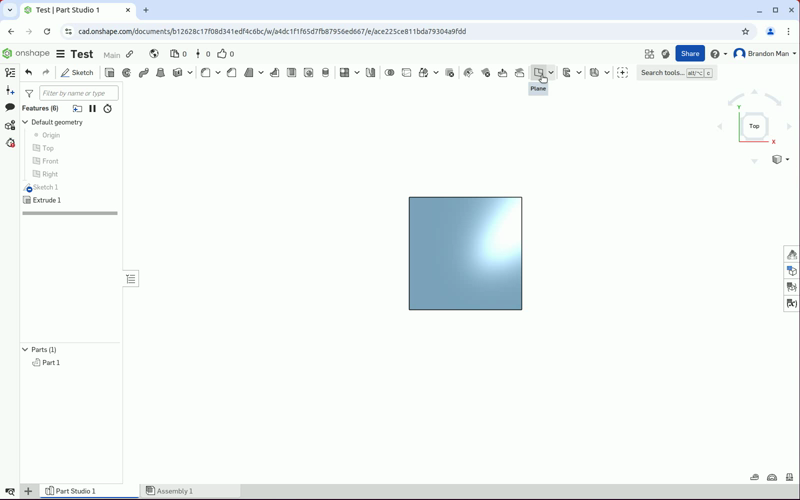
click(541, 75)
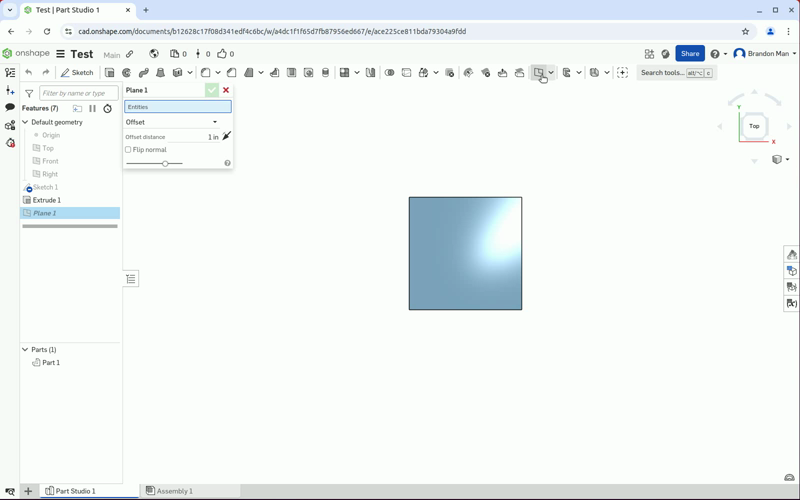
mouse_move(73, 150)
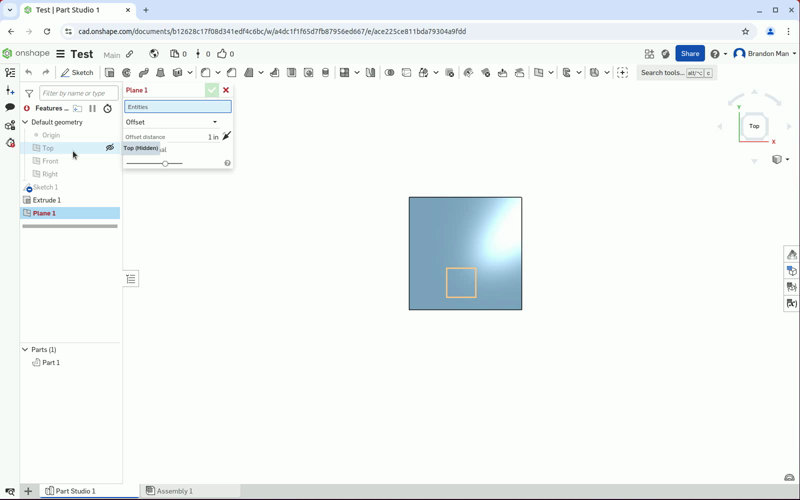
click(73, 150)
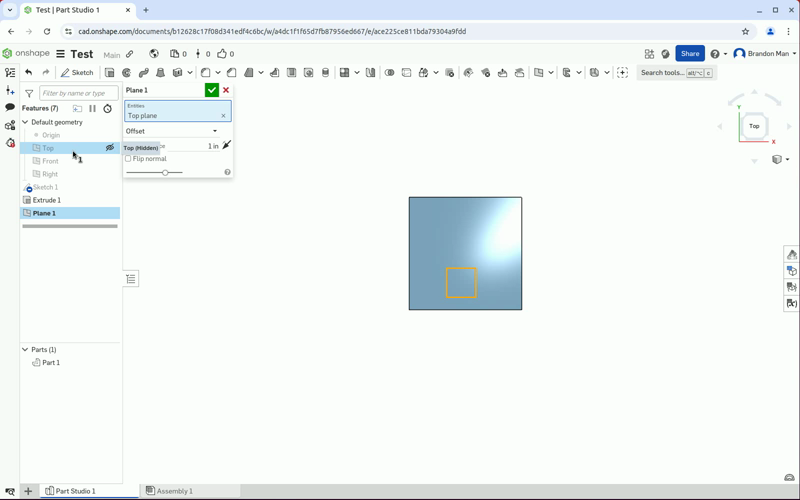
key(tab, 2)
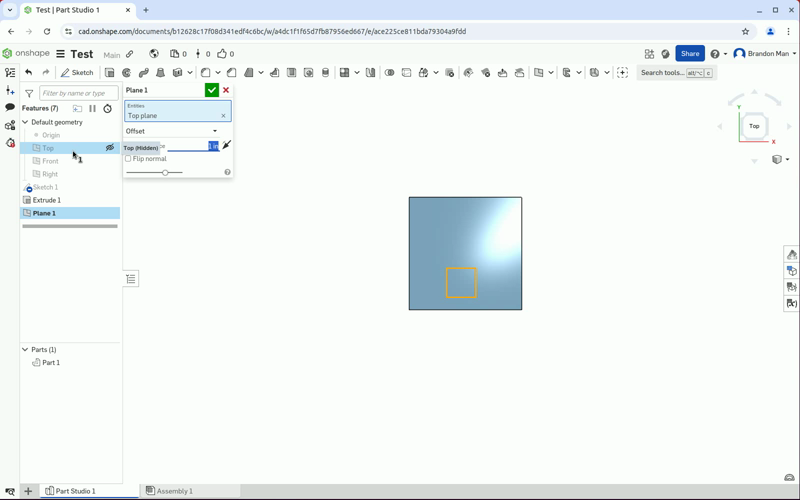
text(23.108)
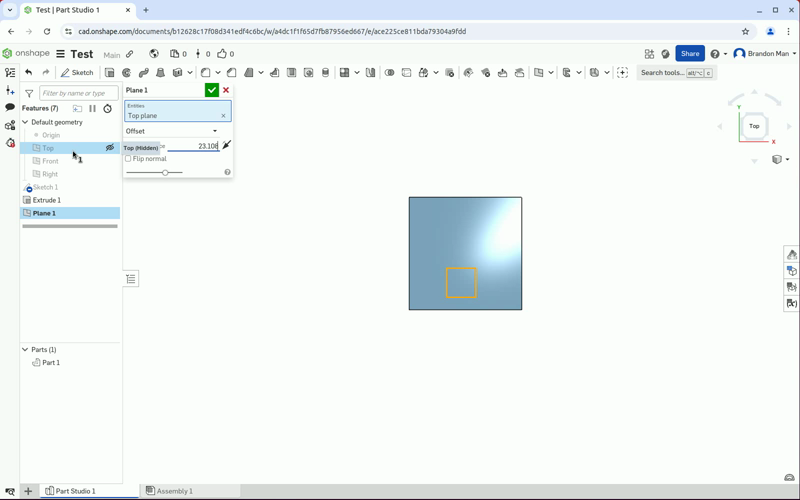
key(enter, 2)
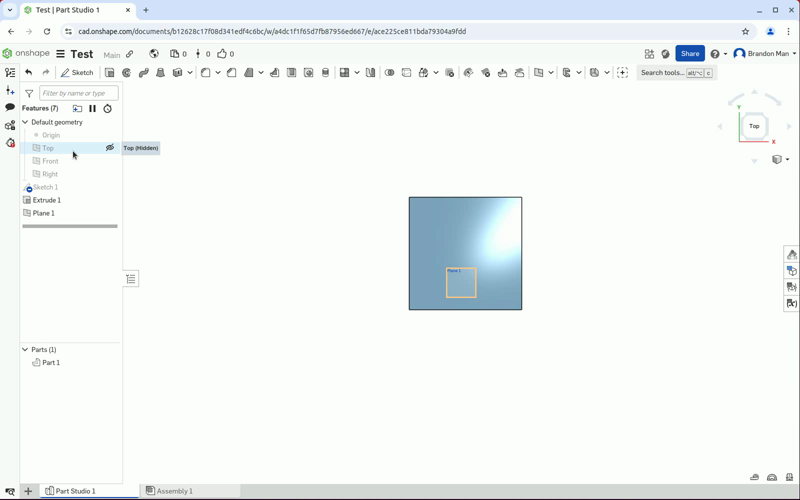
key(shift+s)
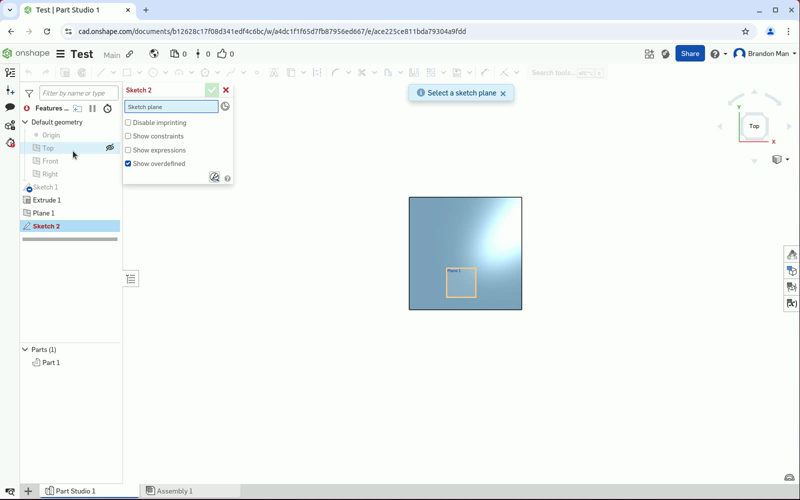
mouse_move(73, 215)
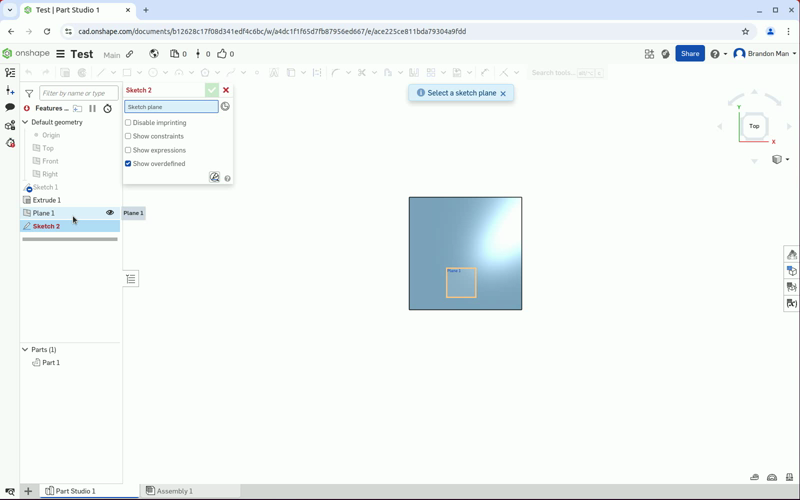
click(73, 215)
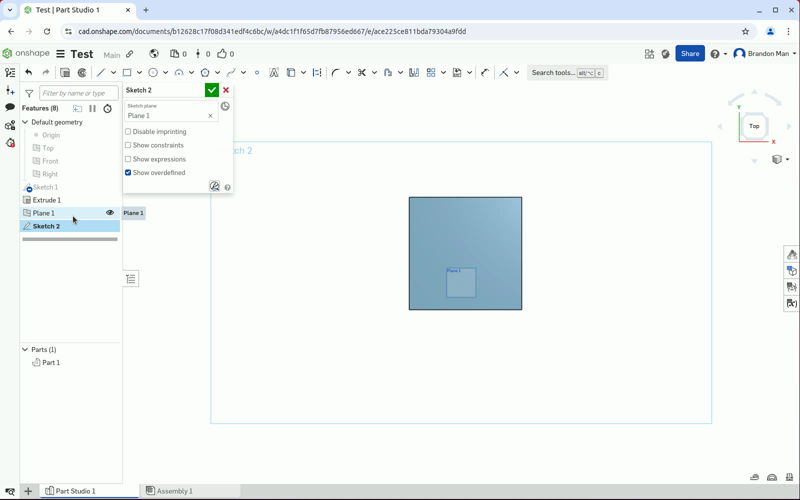
mouse_move(73, 352)
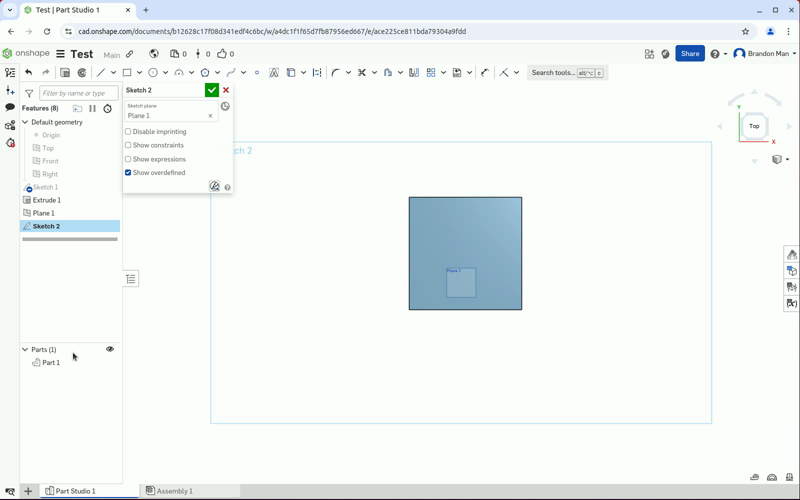
key(y)
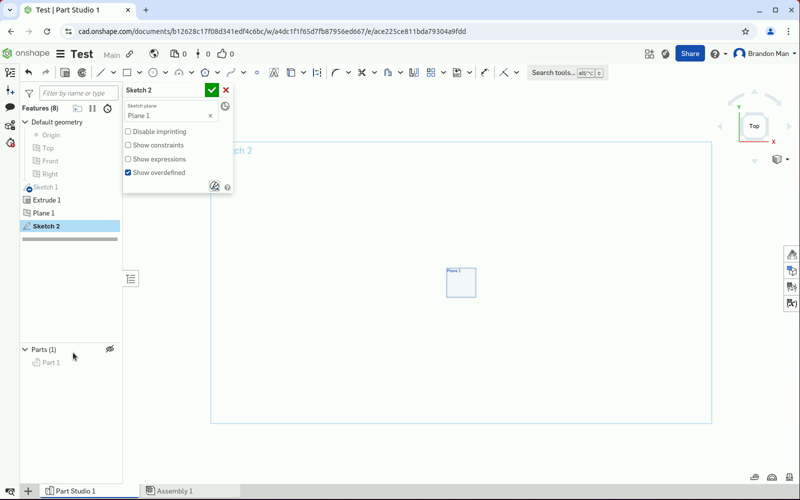
key(l)
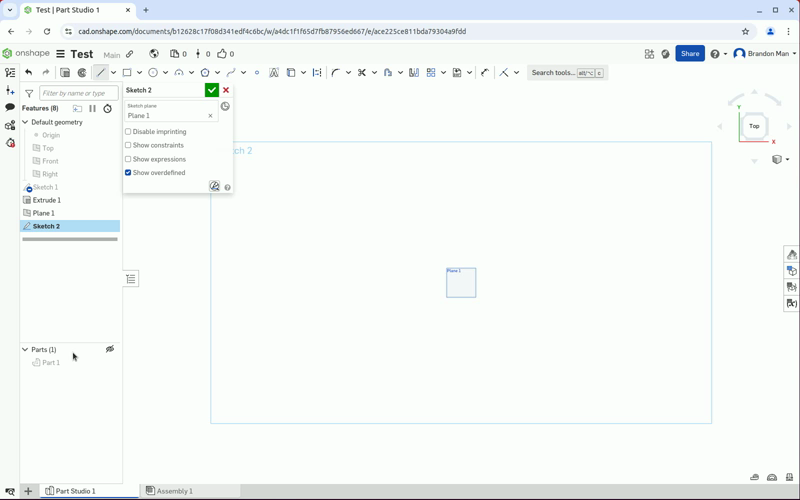
key_down(shift)
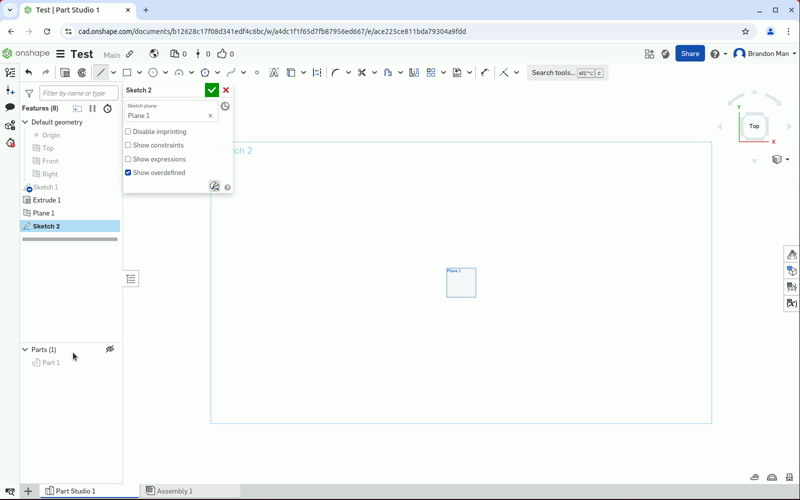
mouse_move(409, 309)
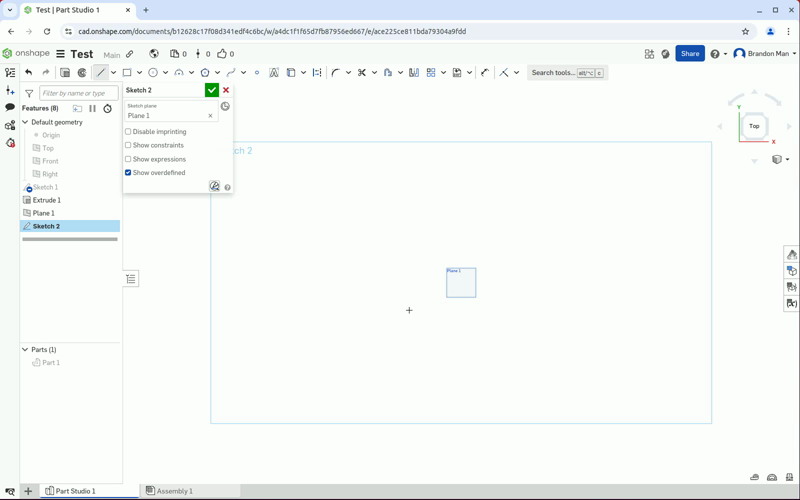
click(409, 309)
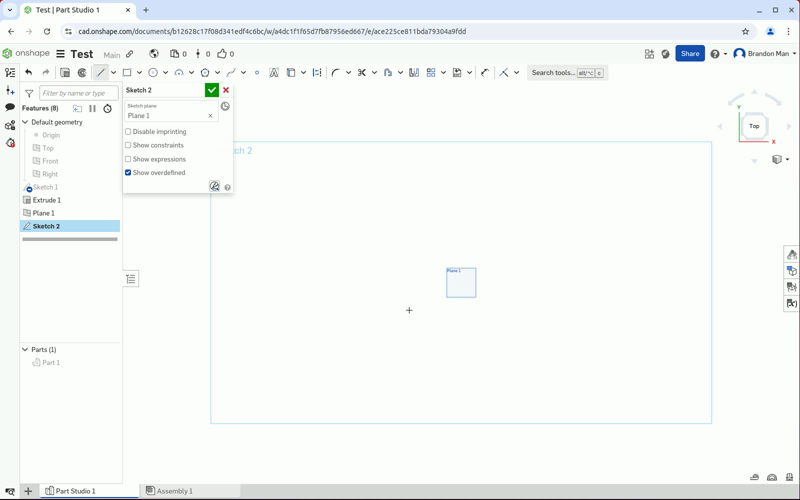
key_up(shift)
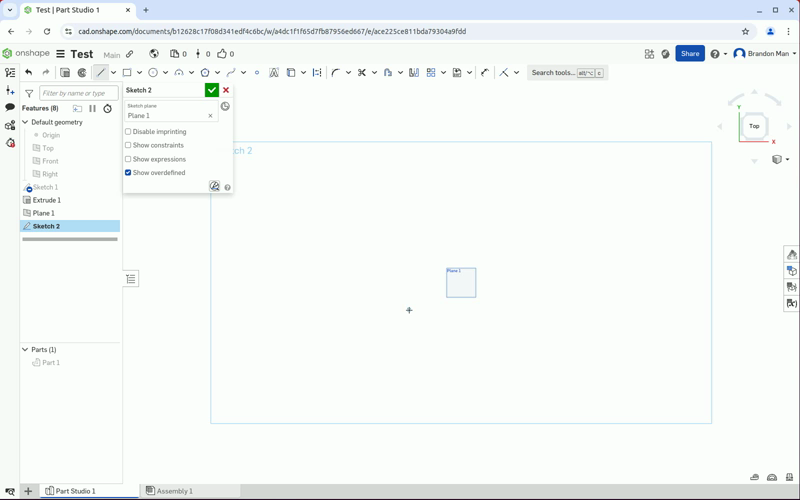
key_down(shift)
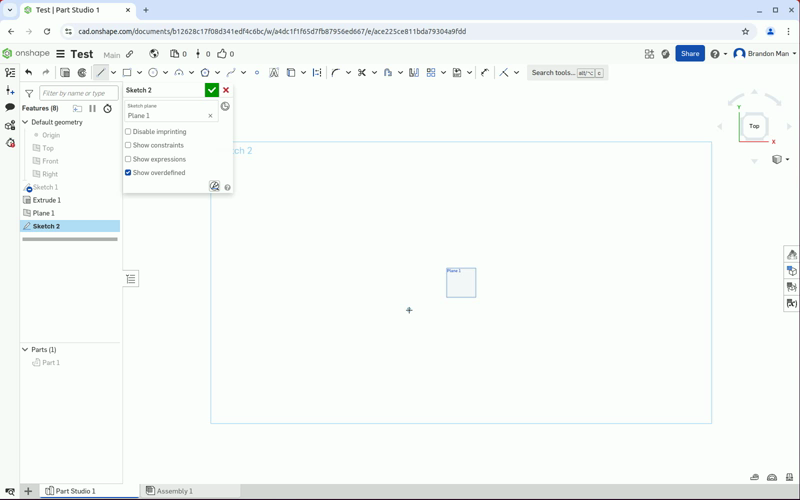
mouse_move(439, 309)
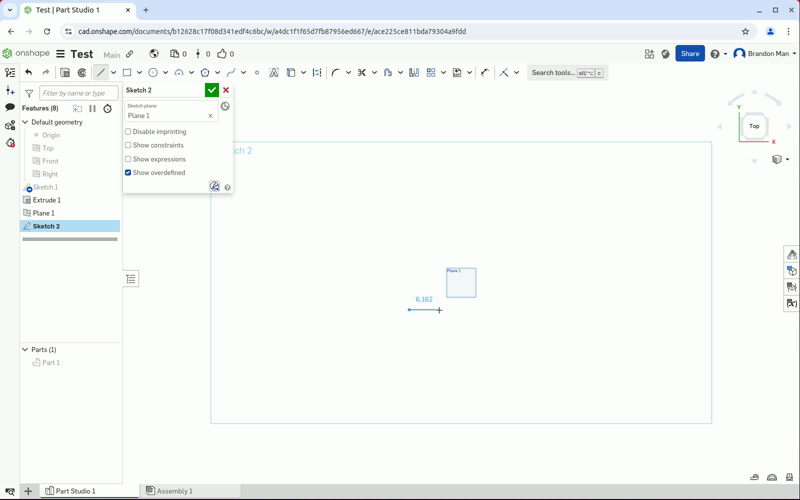
mouse_move(456, 309)
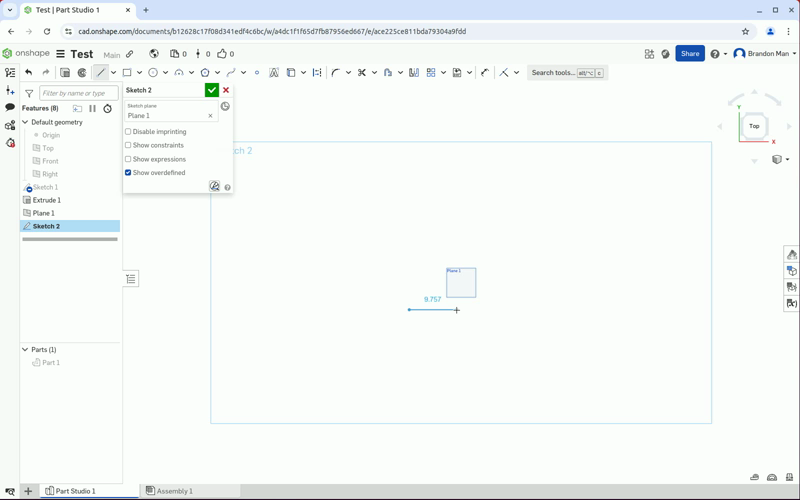
click(456, 309)
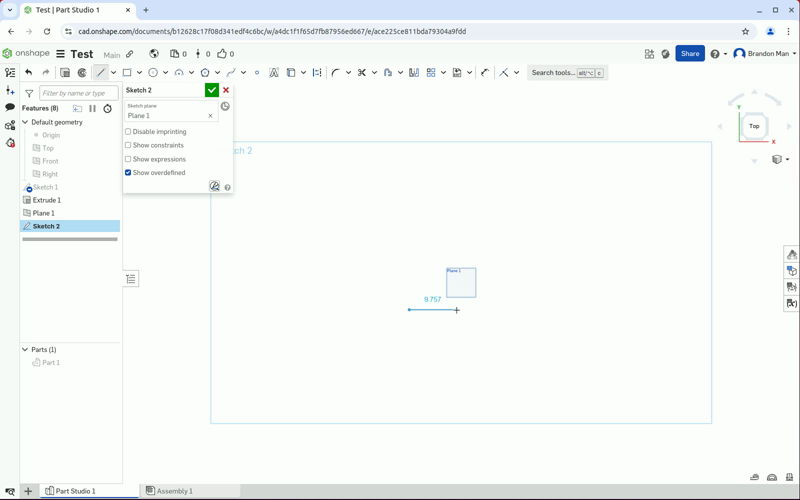
key_up(shift)
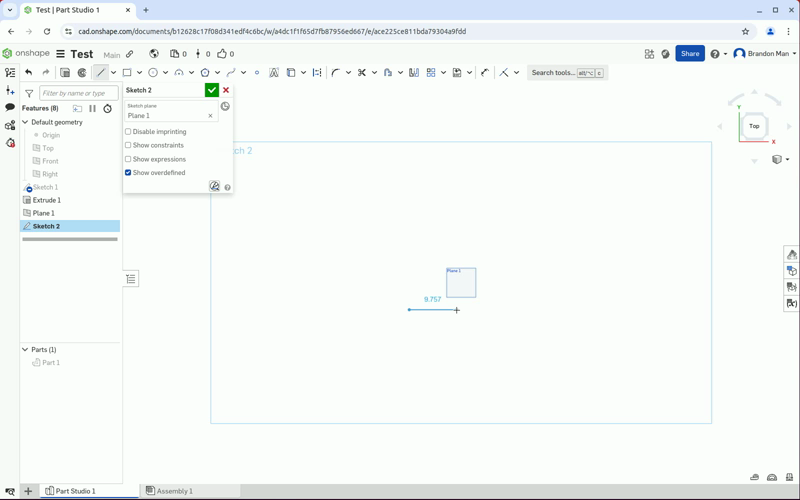
key_down(shift)
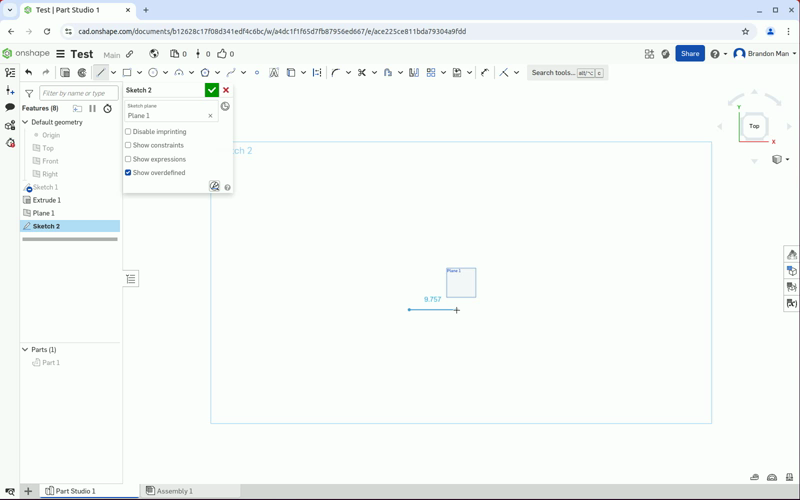
mouse_move(486, 309)
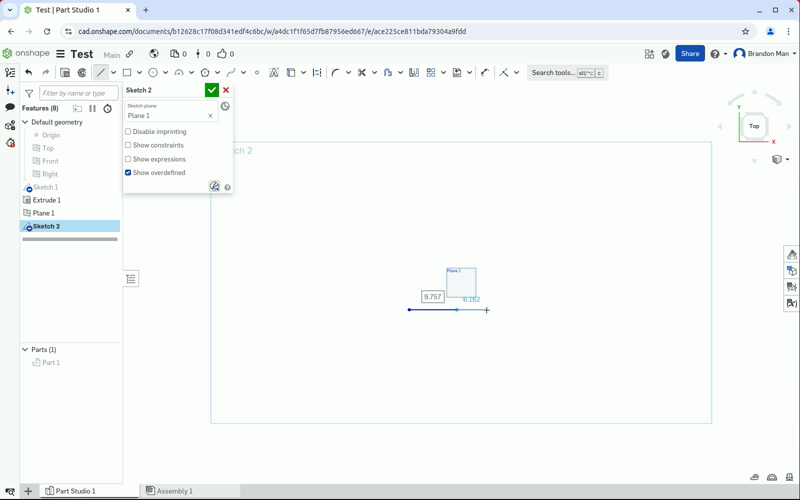
mouse_move(456, 266)
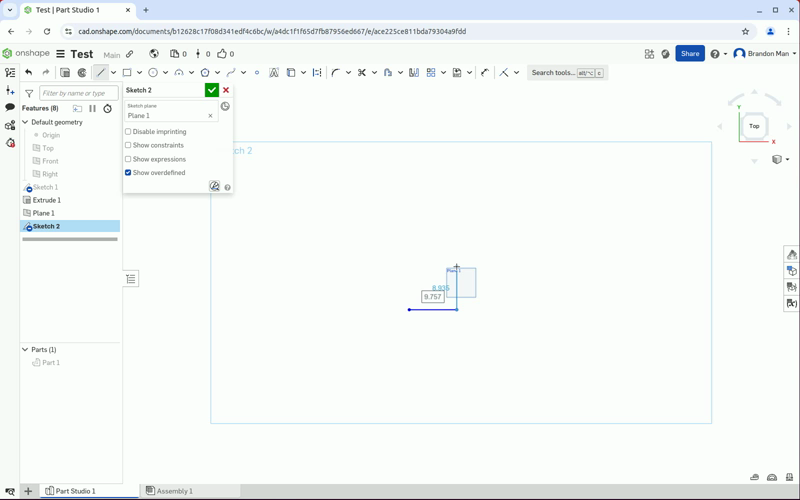
click(456, 266)
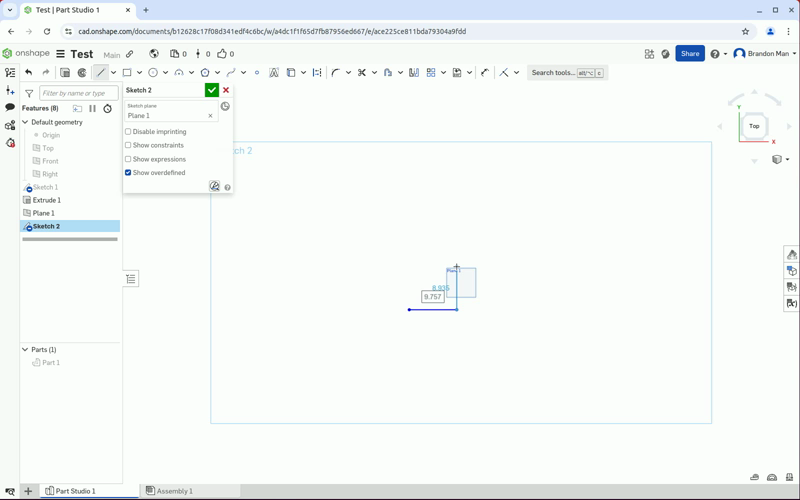
key_up(shift)
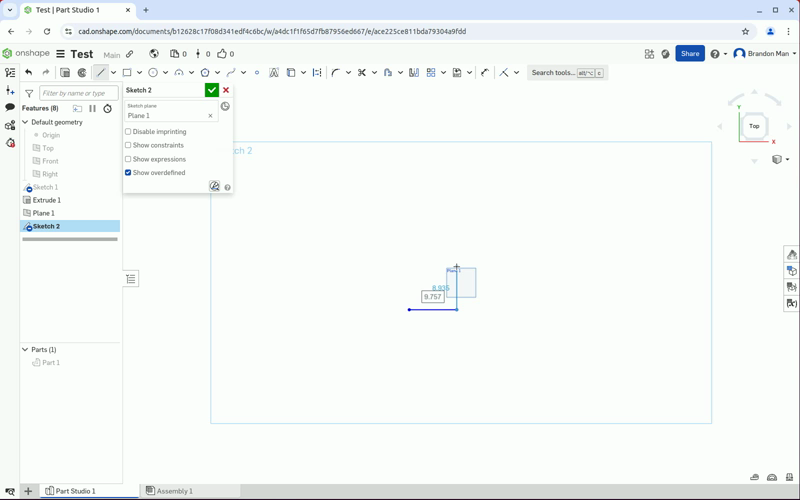
key_down(shift)
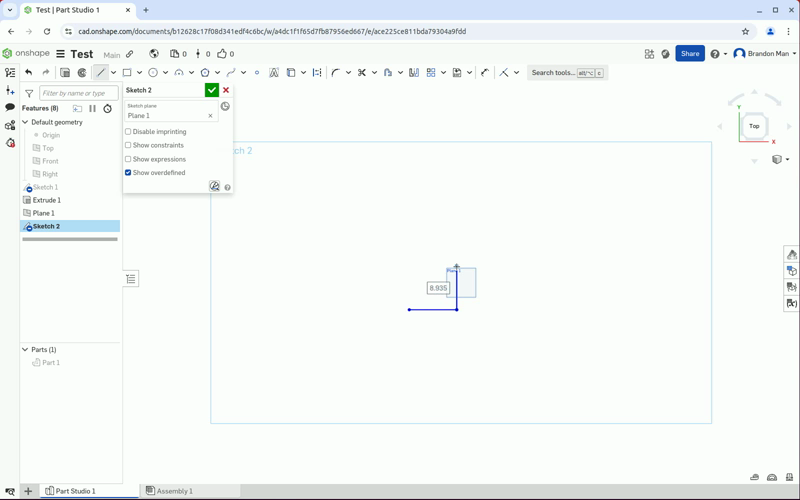
mouse_move(486, 266)
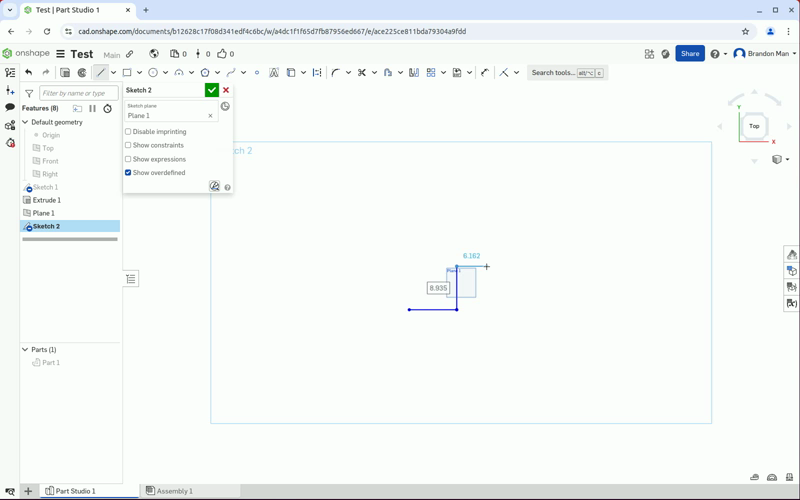
mouse_move(409, 266)
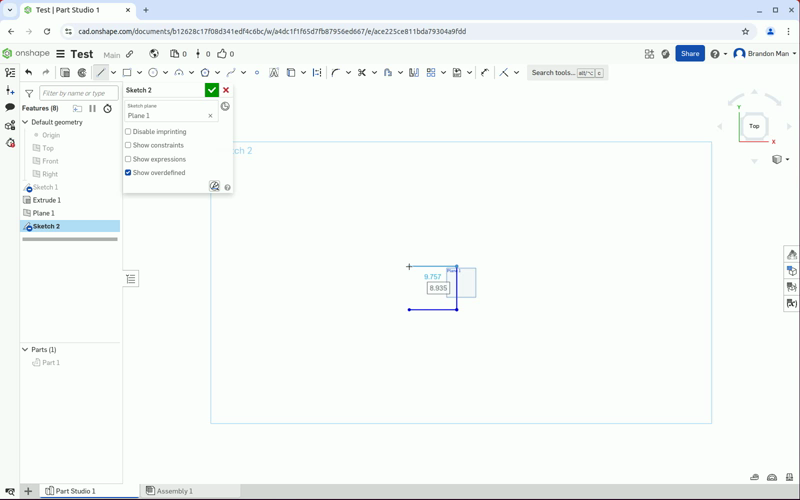
click(409, 266)
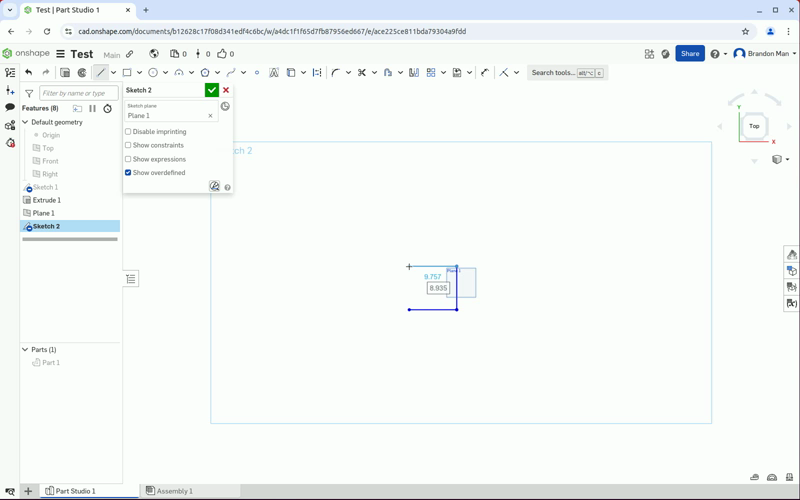
key_up(shift)
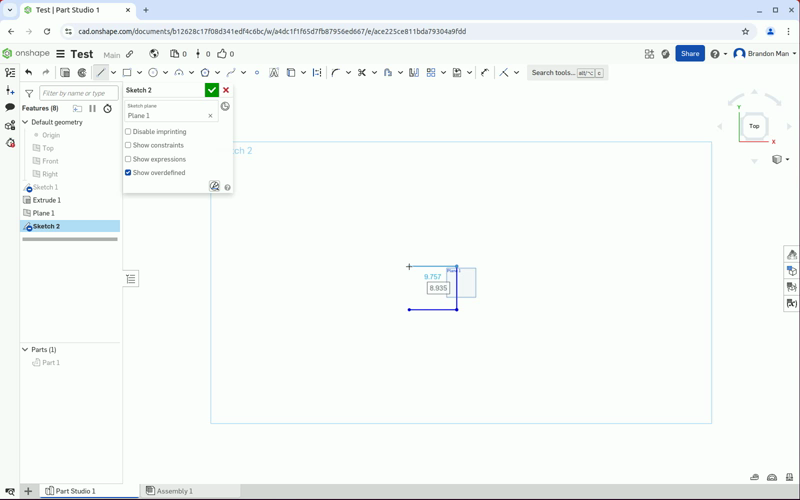
mouse_move(439, 266)
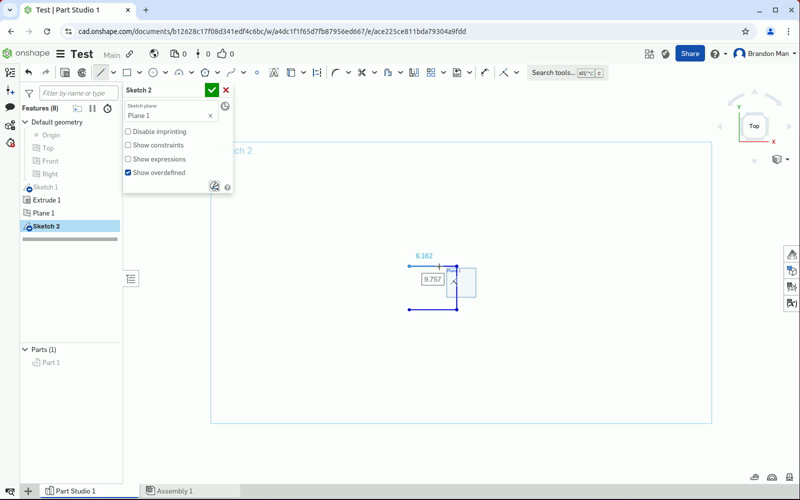
key_down(shift)
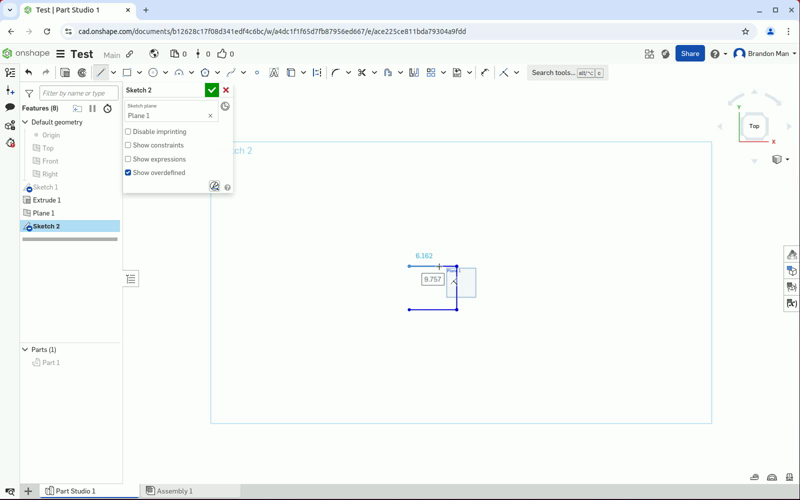
mouse_move(409, 309)
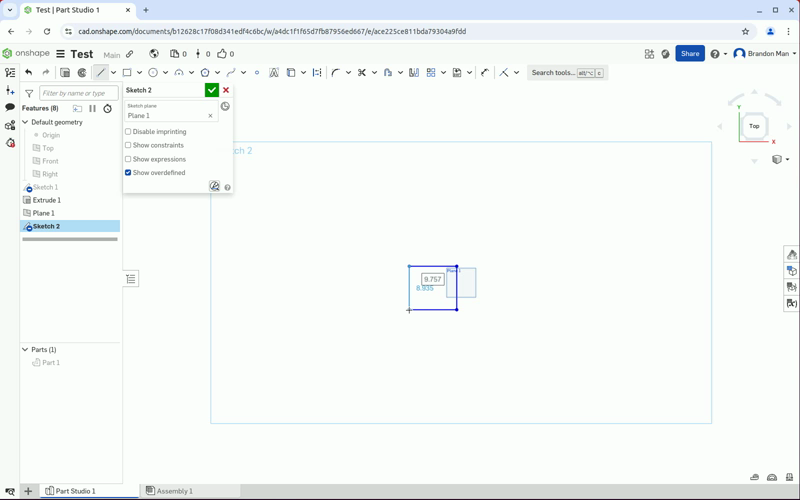
key_up(shift)
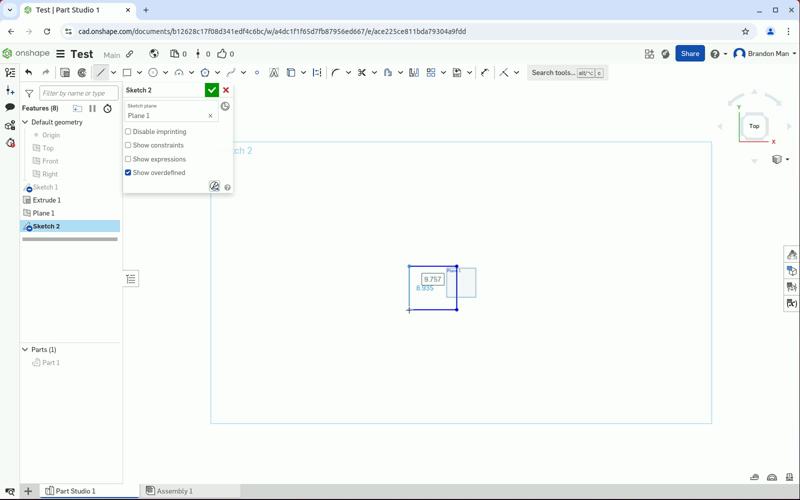
click(409, 309)
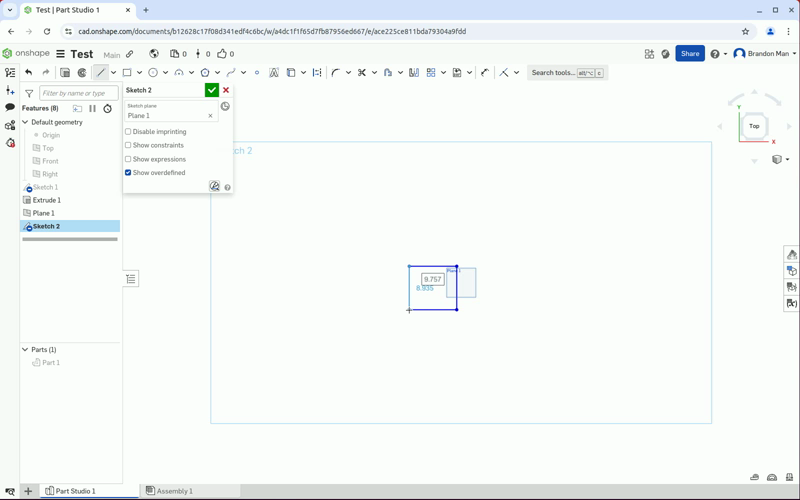
key(esc)
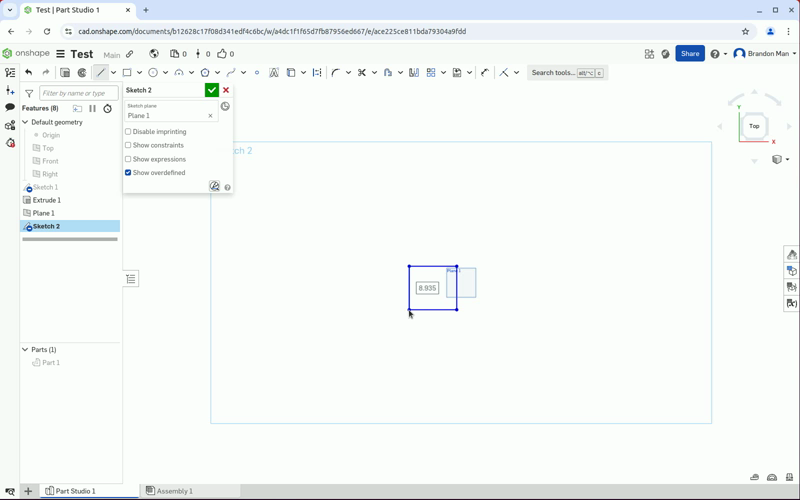
mouse_move(441, 288)
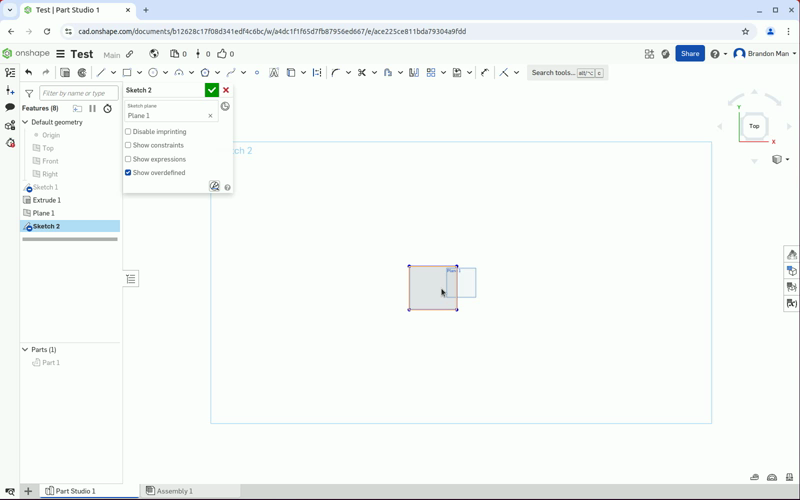
click(441, 288)
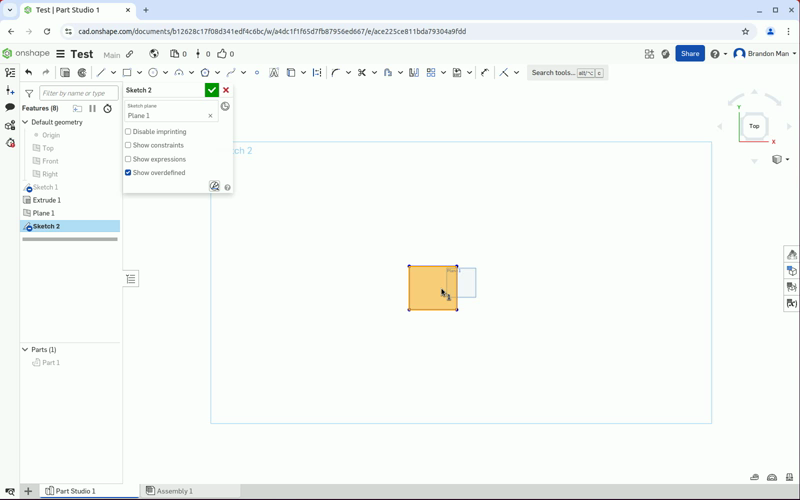
mouse_move(73, 352)
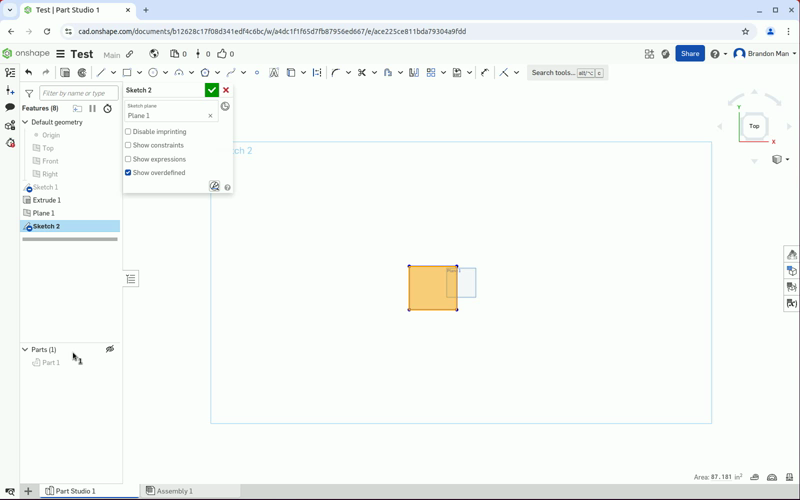
key(shift+y)
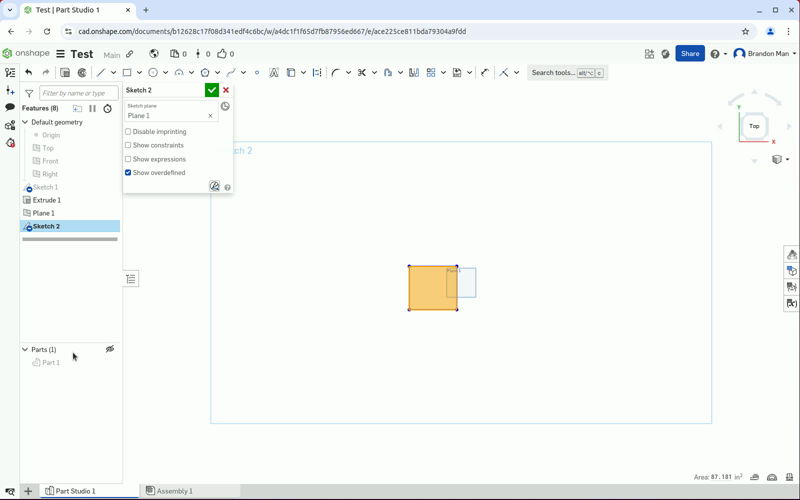
key(shift+e)
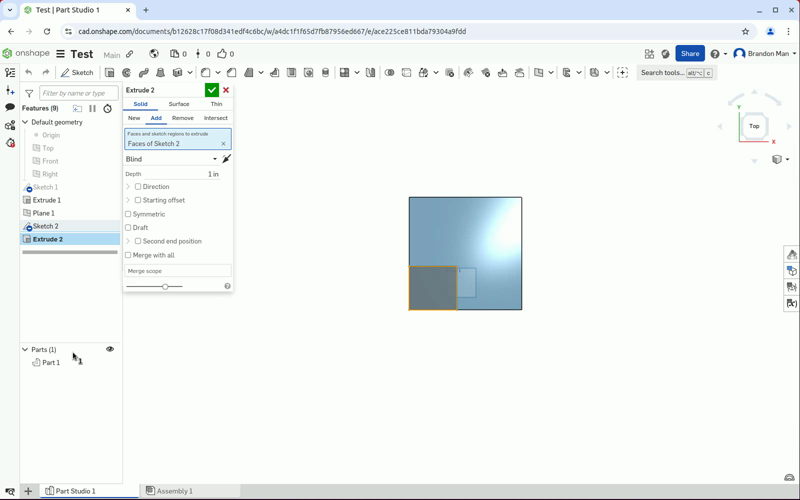
mouse_move(143, 106)
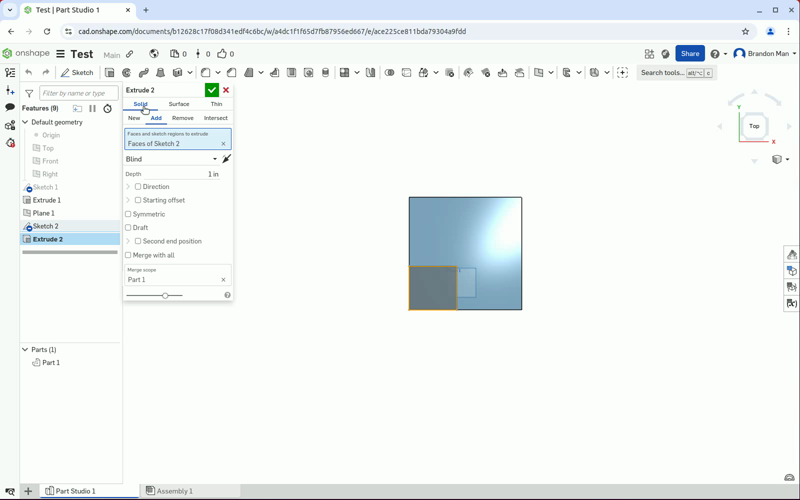
click(143, 106)
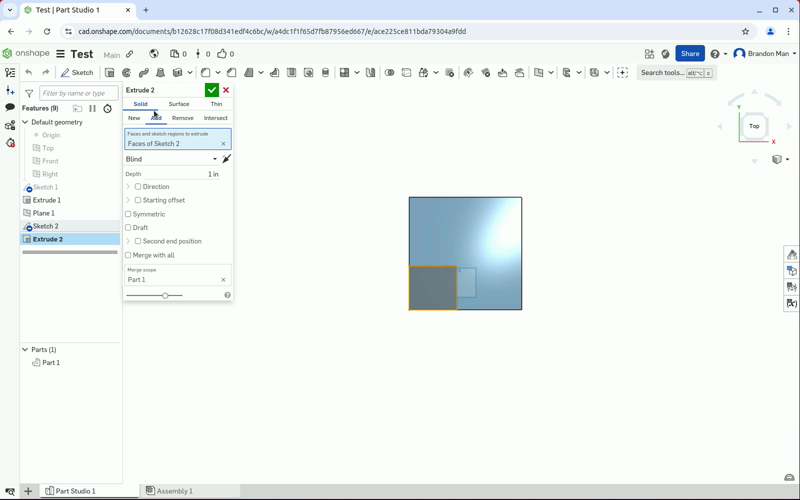
mouse_move(186, 120)
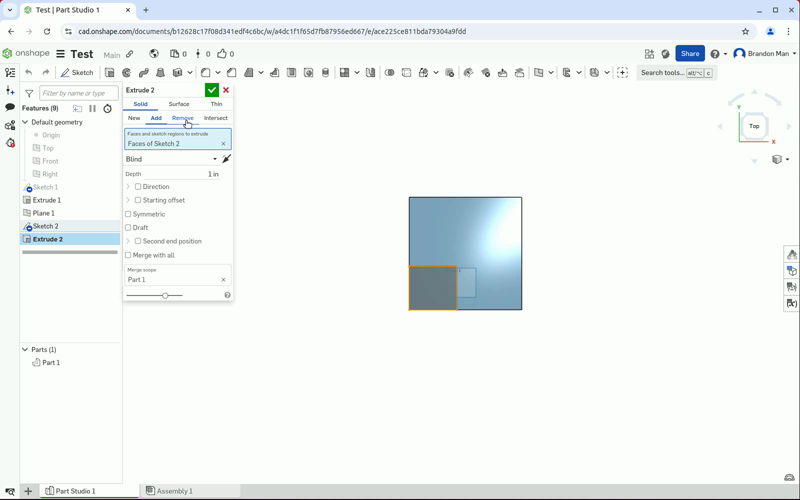
click(186, 120)
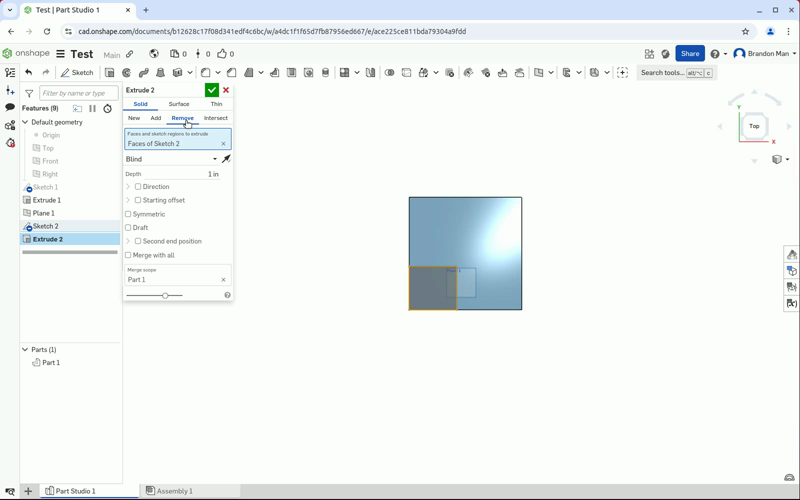
key(tab, 4)
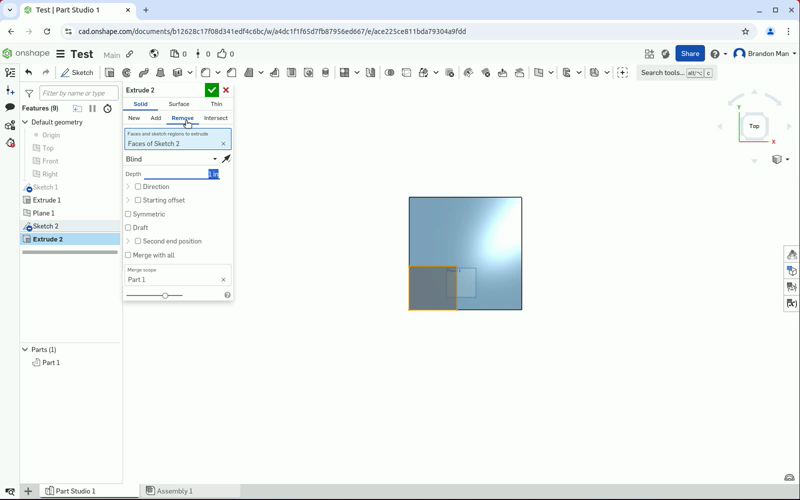
text(23.108)
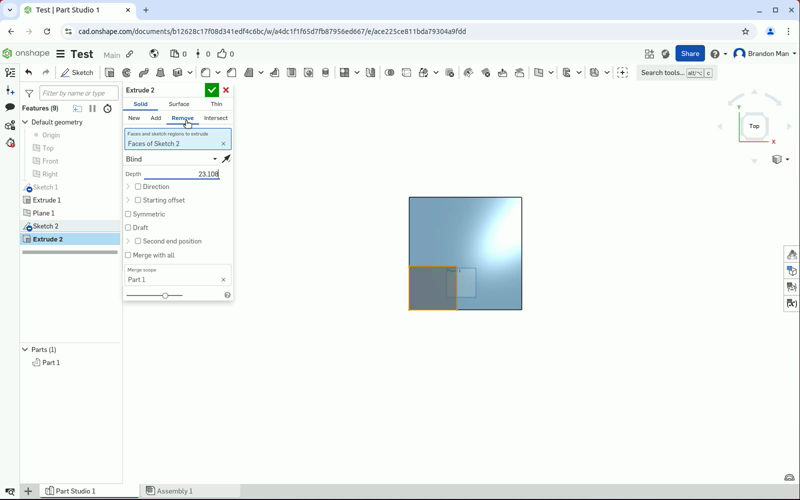
key(tab, 6)
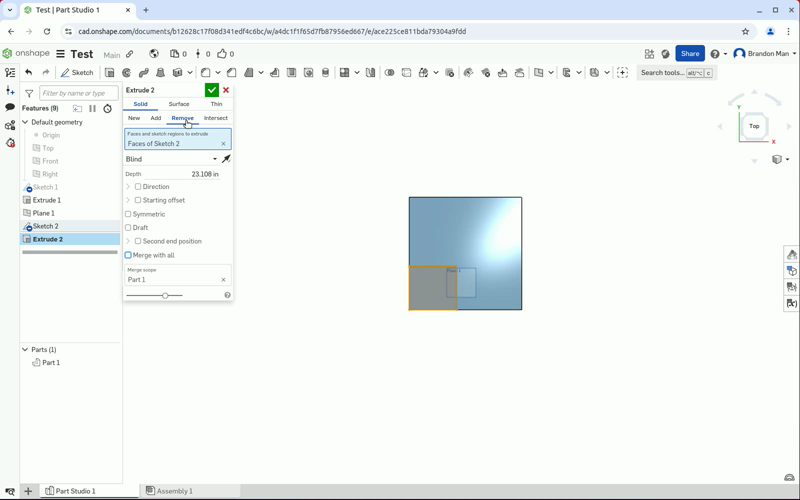
key(space)
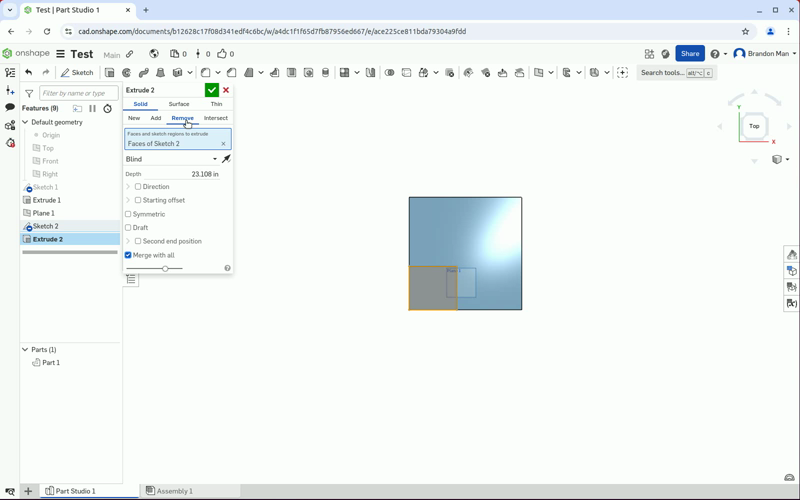
key(enter)
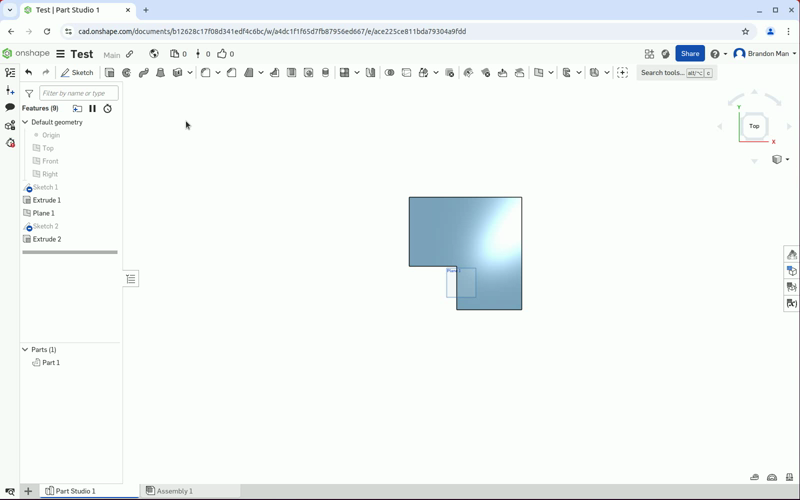
key(shift+h)
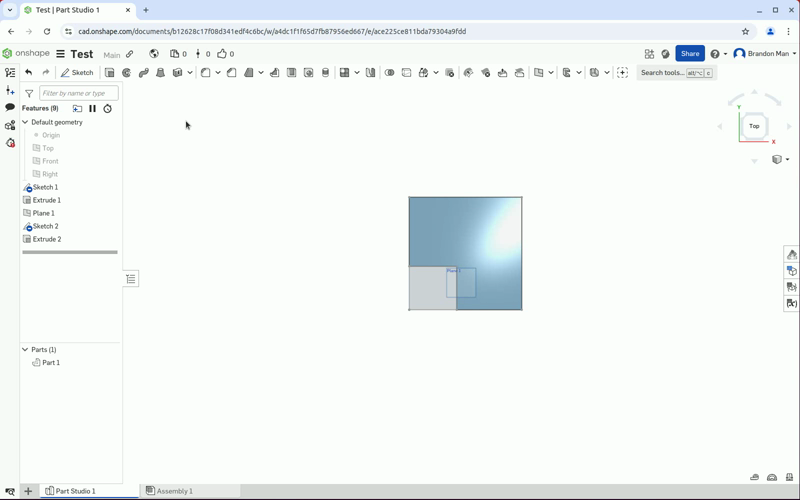
key(shift+h)
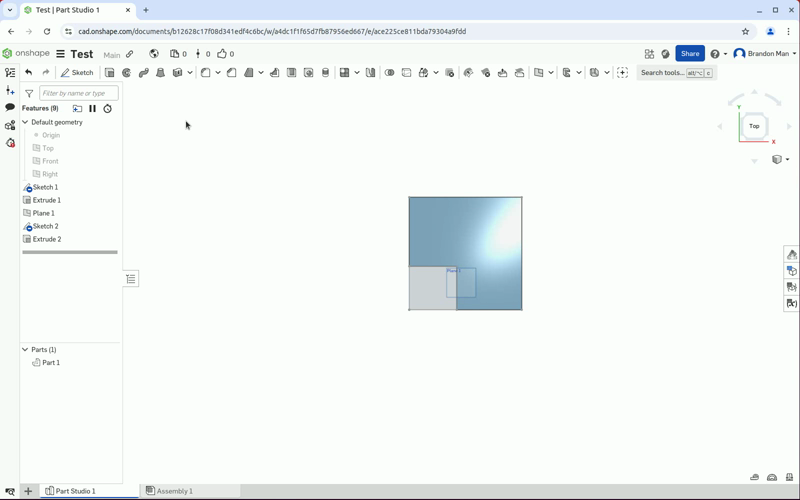
key(shift+7)
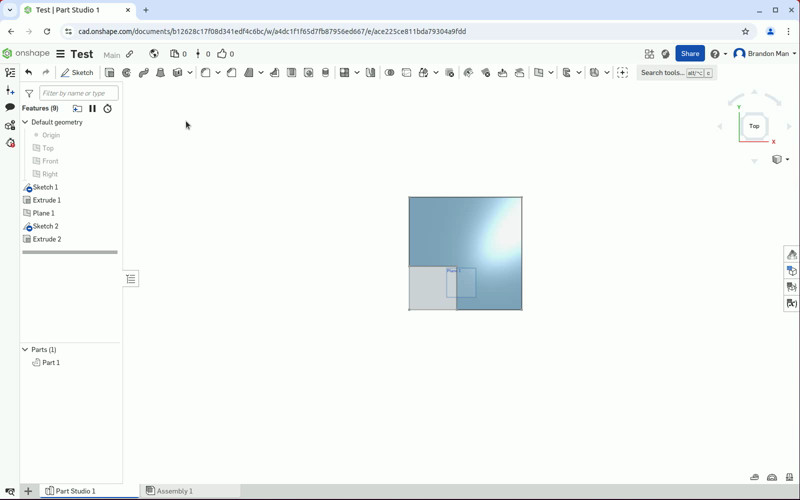
key(up, 3)
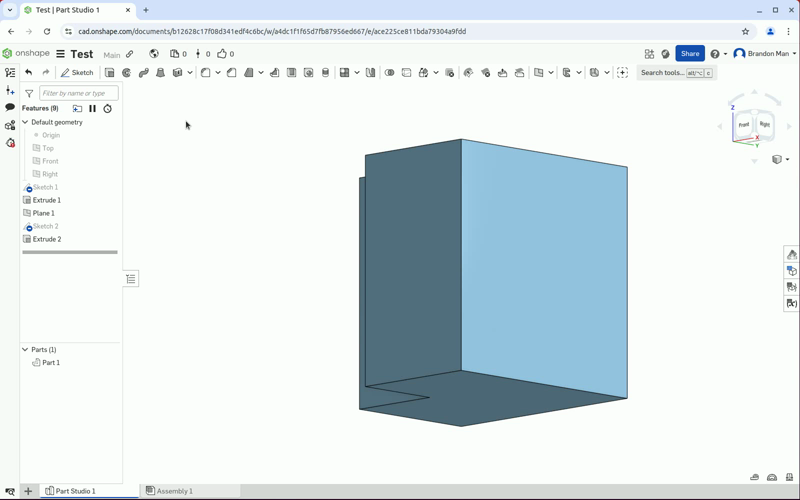
key(left, 3)
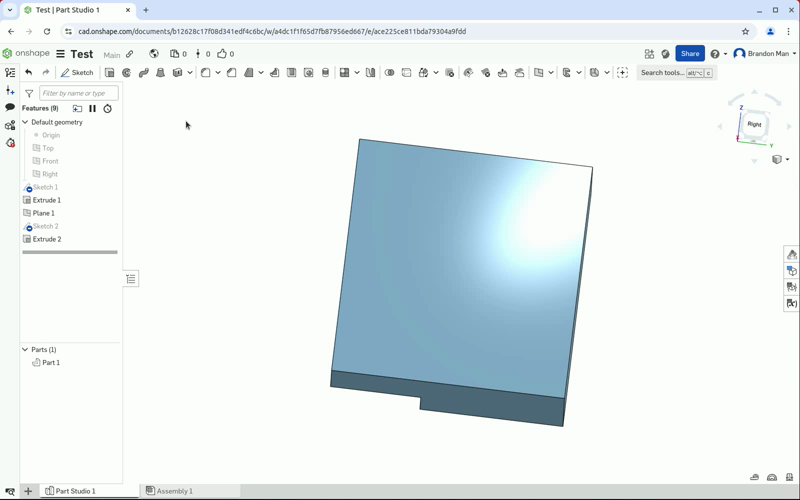
key(right, 3)
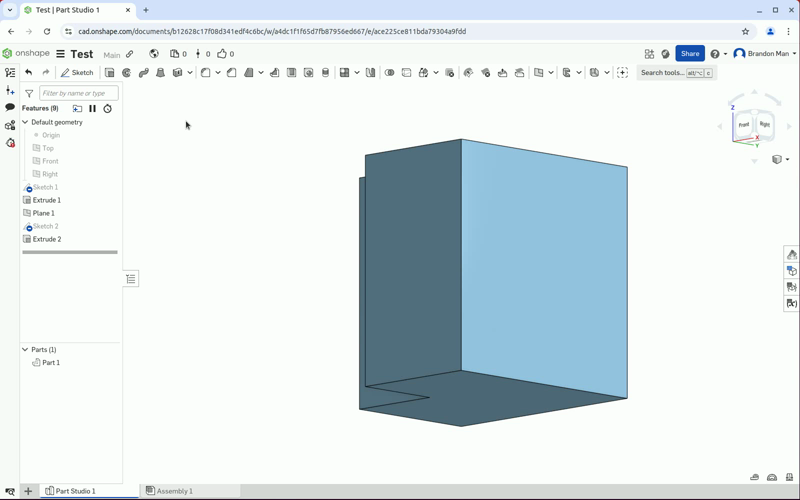
key(down, 3)
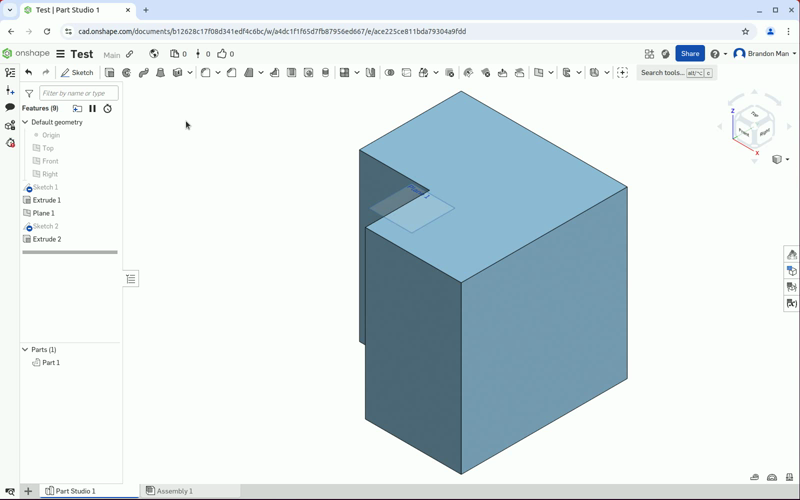
mouse_move(73, 189)
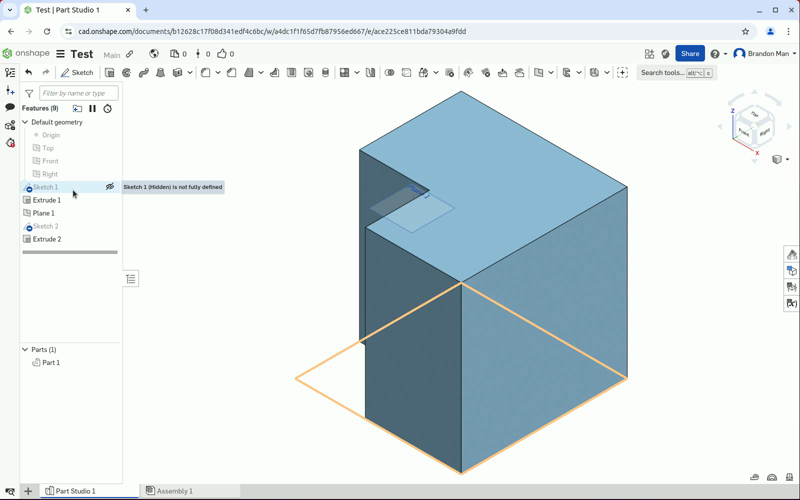
click(73, 189)